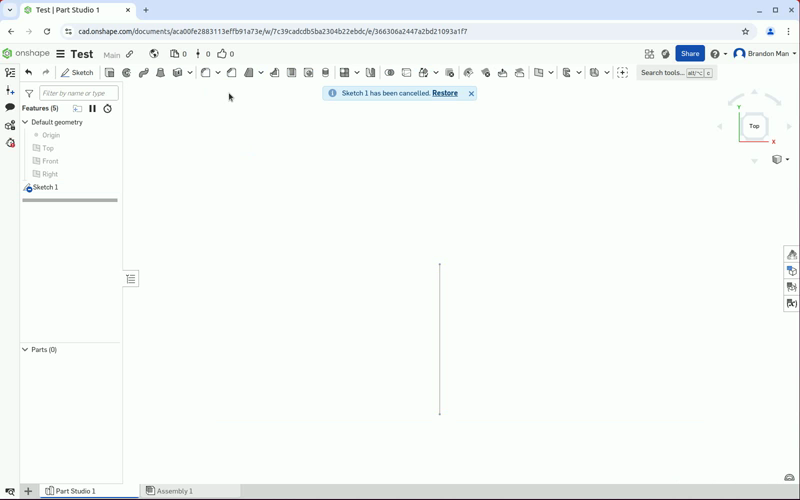
key(shift+h)
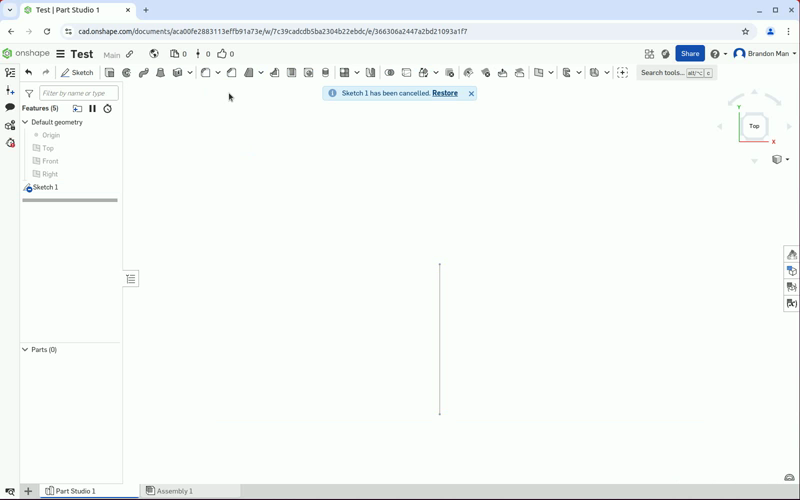
key(shift+s)
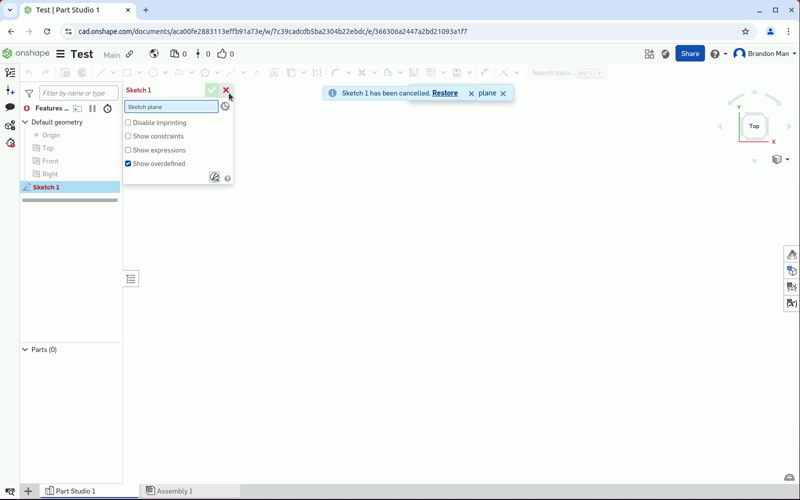
mouse_move(73, 150)
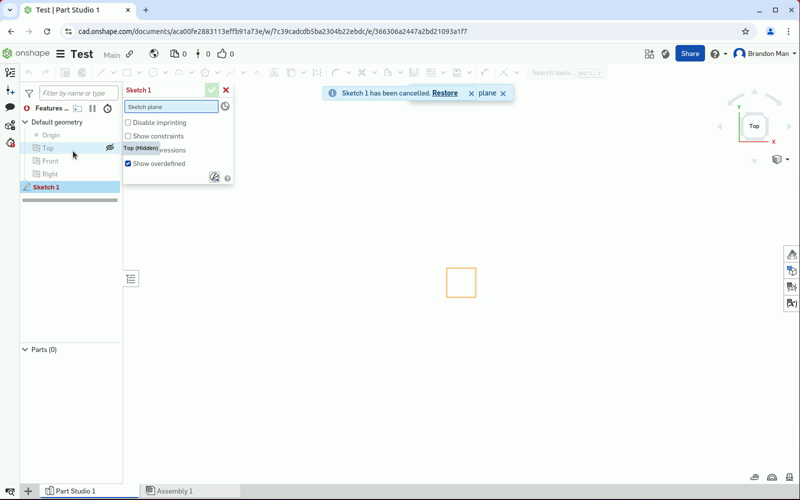
click(73, 150)
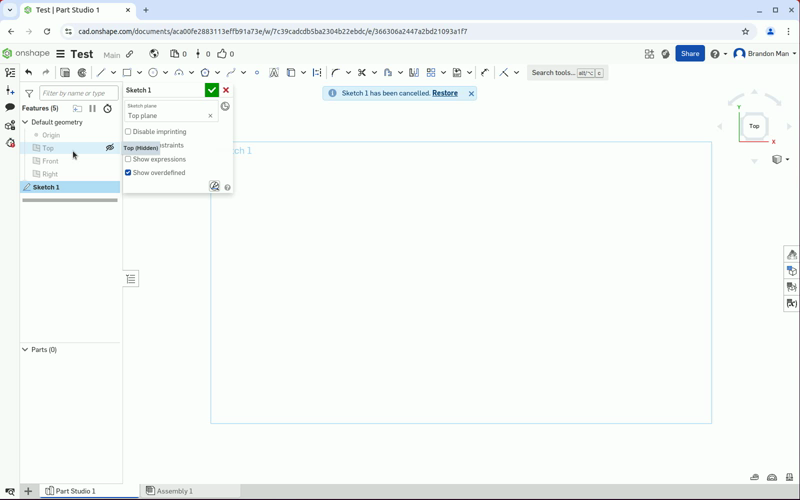
mouse_move(73, 352)
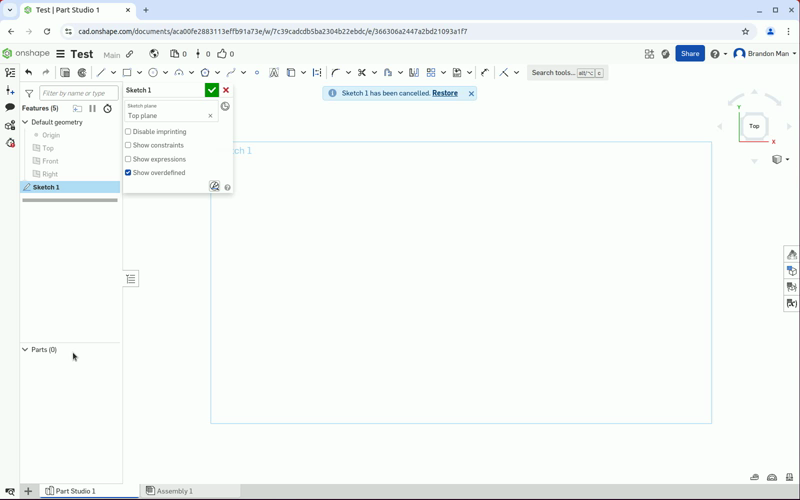
key(y)
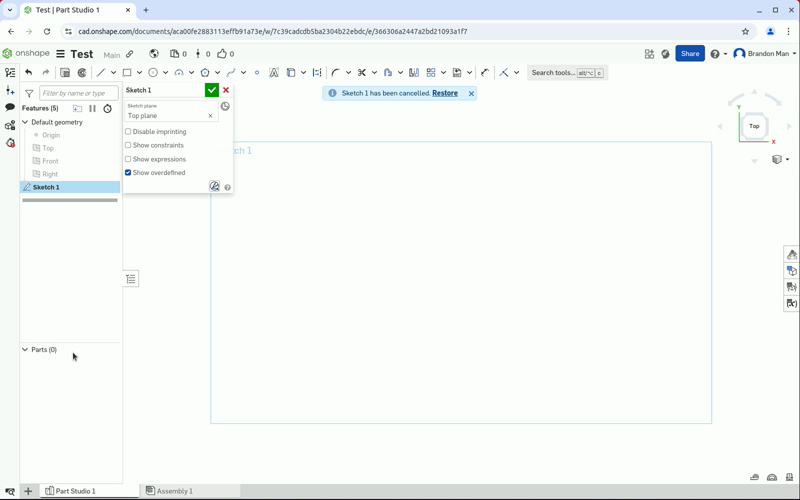
key(l)
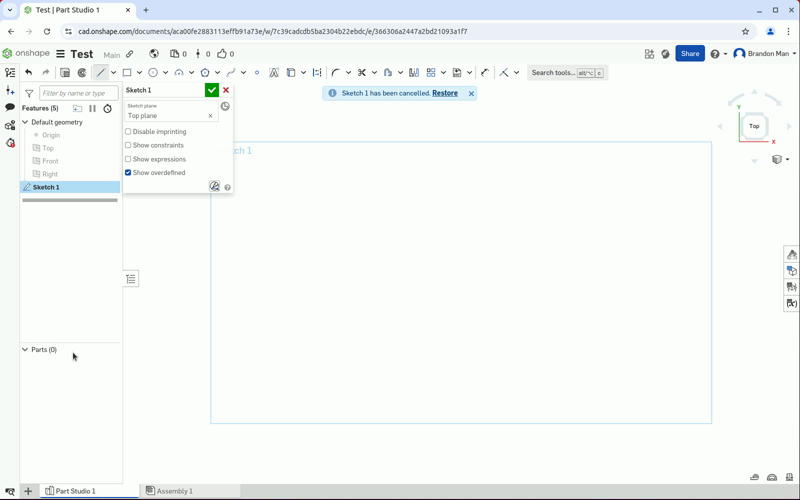
key_down(shift)
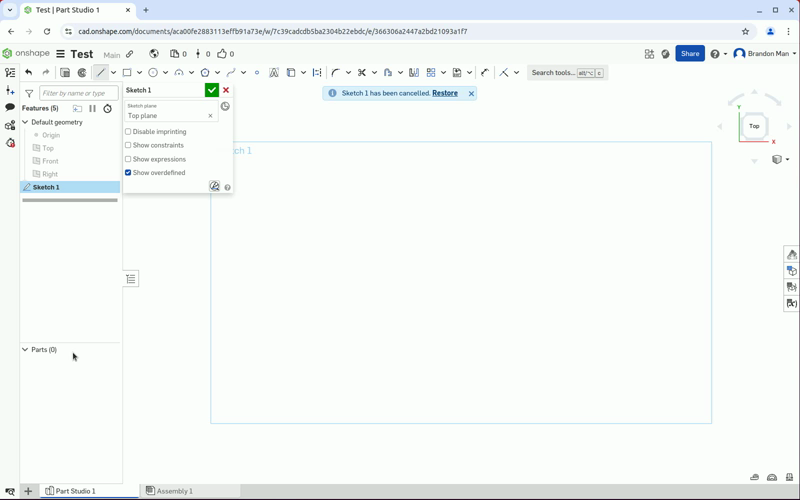
mouse_move(348, 245)
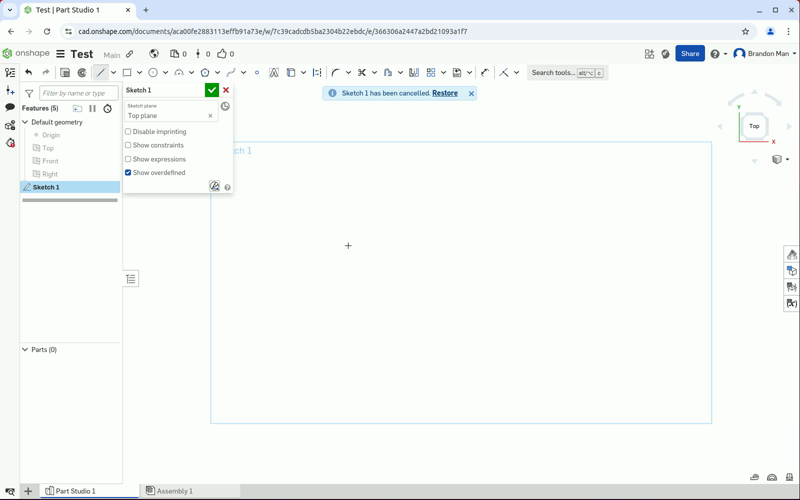
click(348, 245)
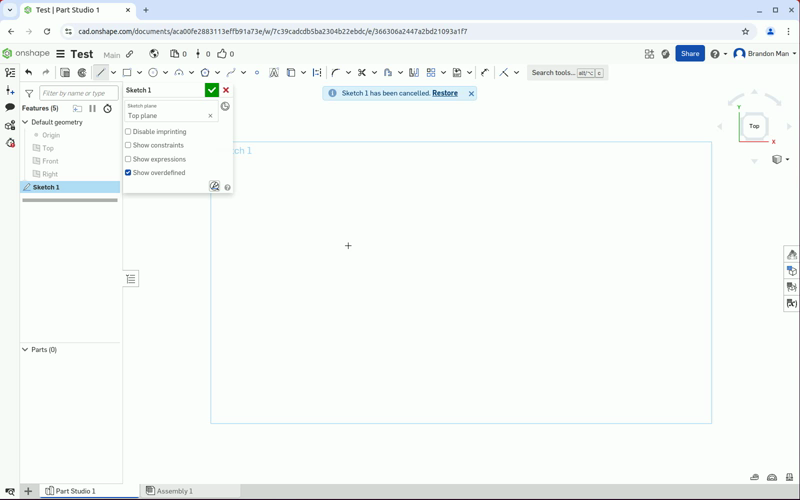
key_up(shift)
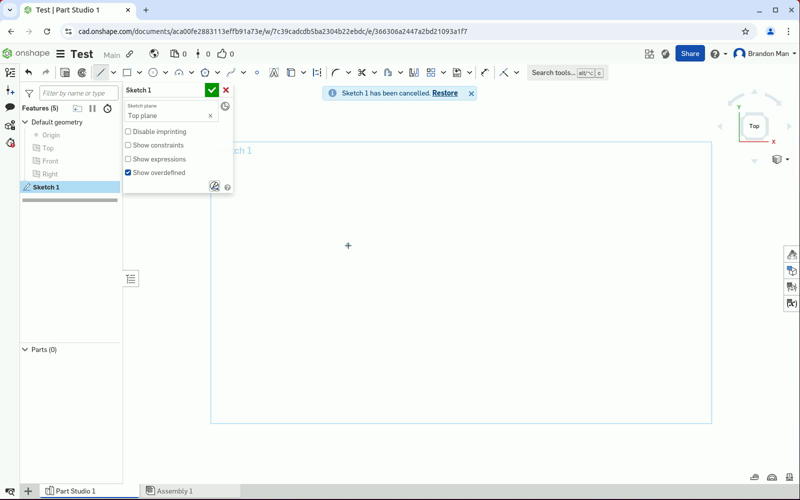
key_down(shift)
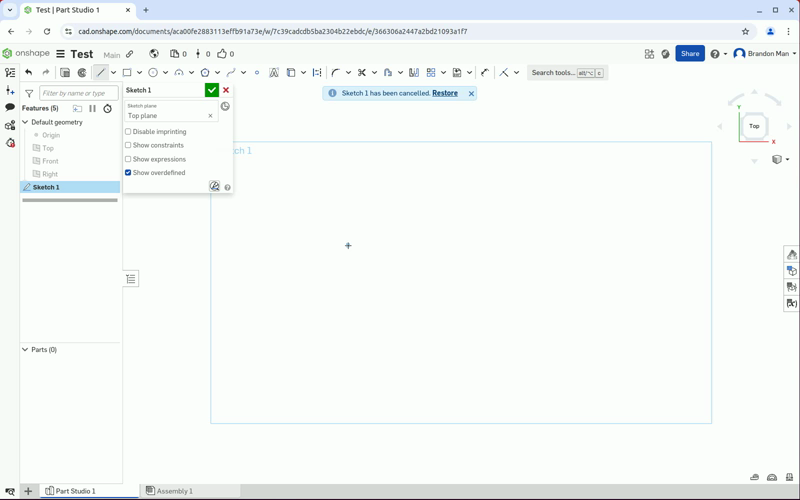
mouse_move(378, 245)
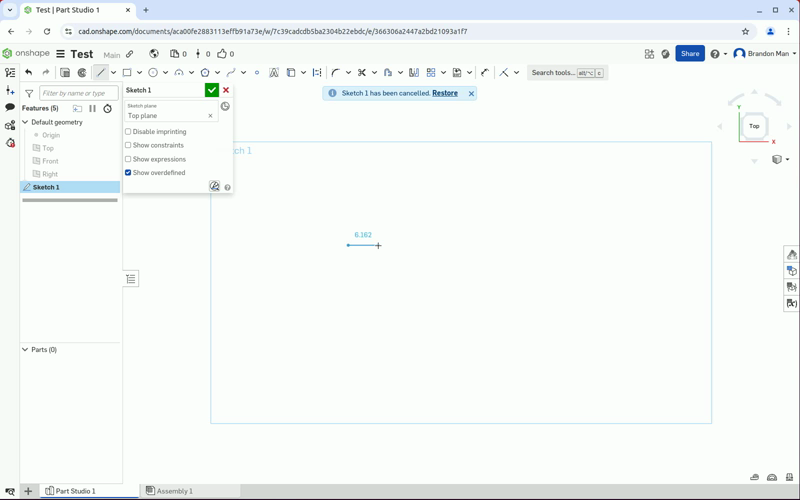
mouse_move(401, 245)
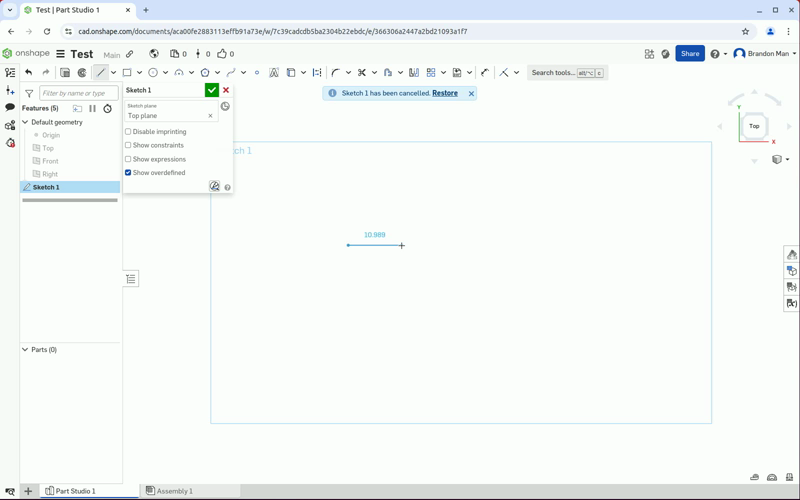
click(401, 245)
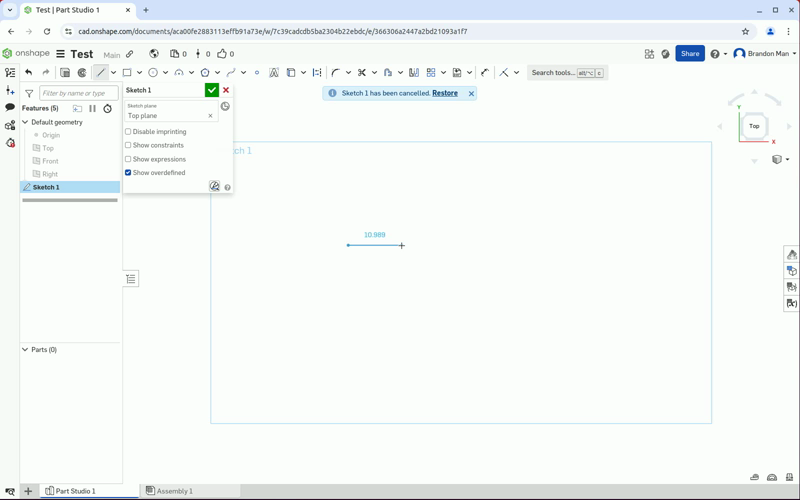
key_up(shift)
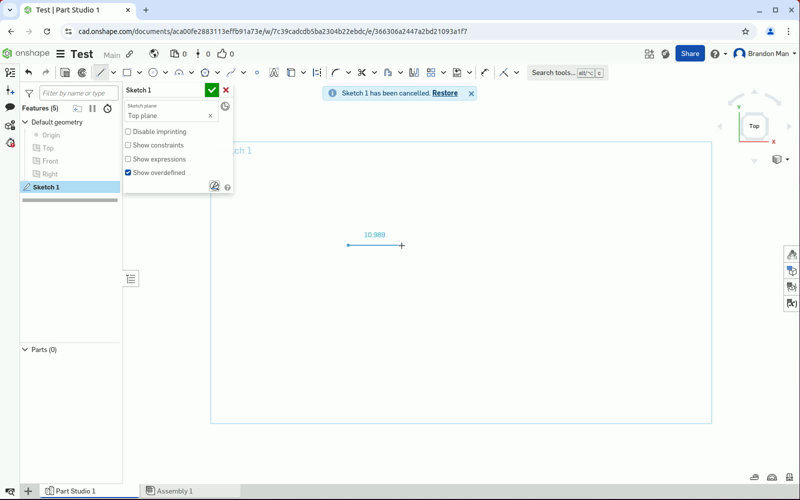
key_down(shift)
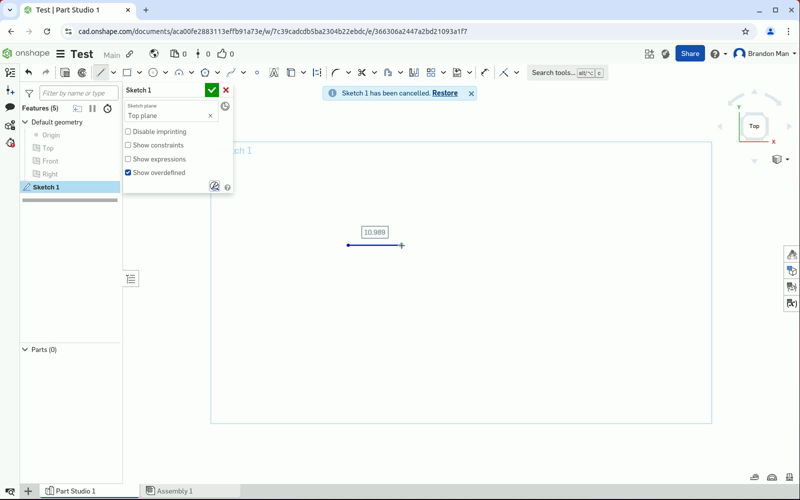
mouse_move(431, 245)
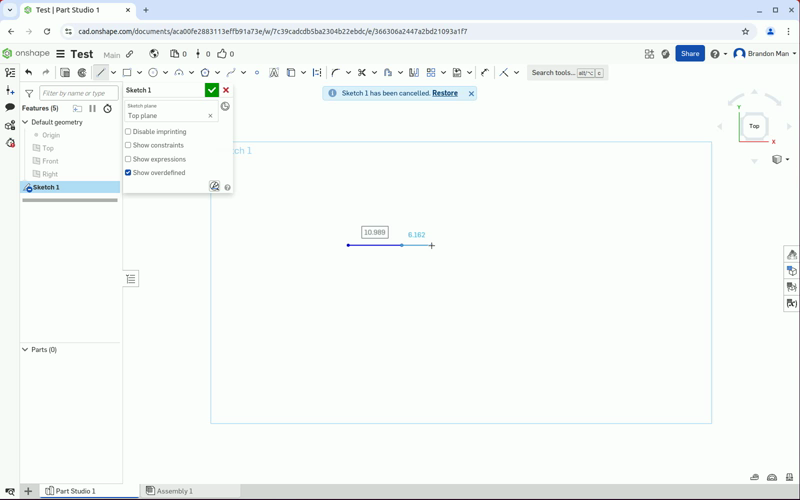
mouse_move(401, 206)
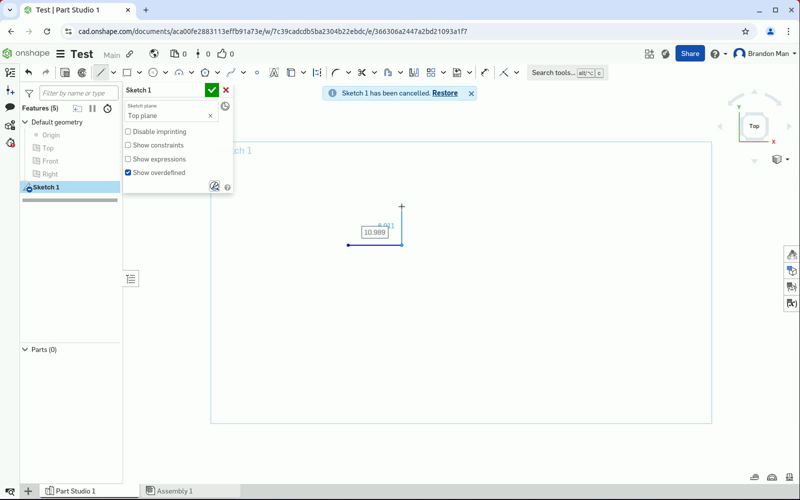
click(401, 206)
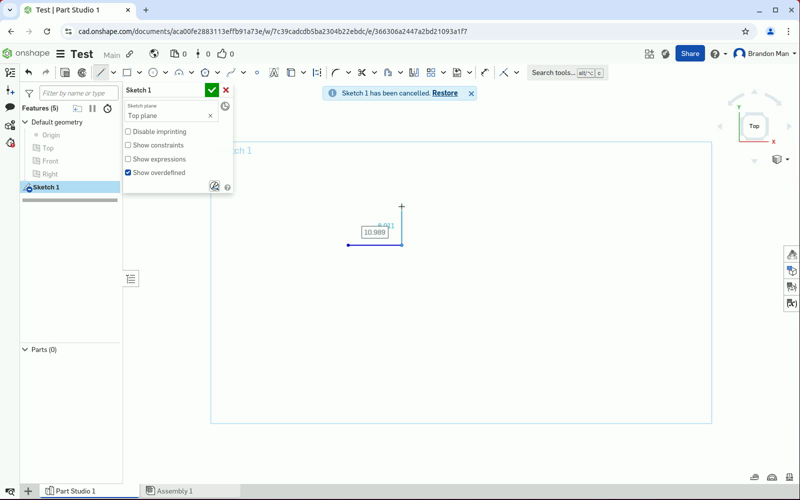
key_up(shift)
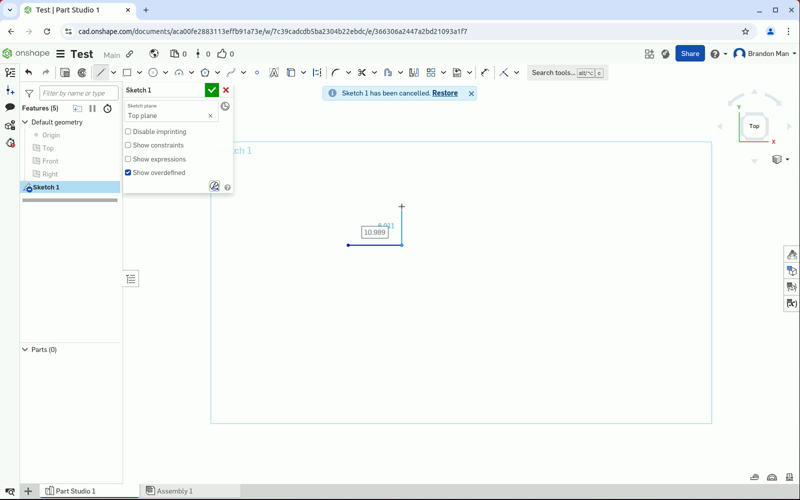
key_down(shift)
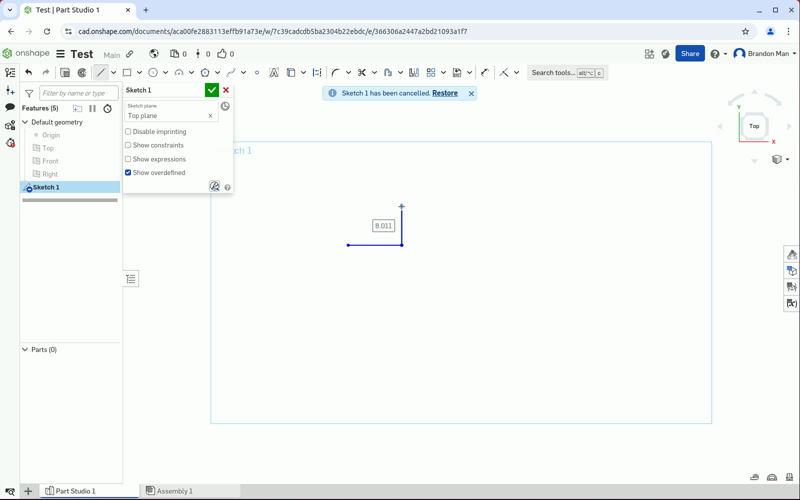
mouse_move(431, 206)
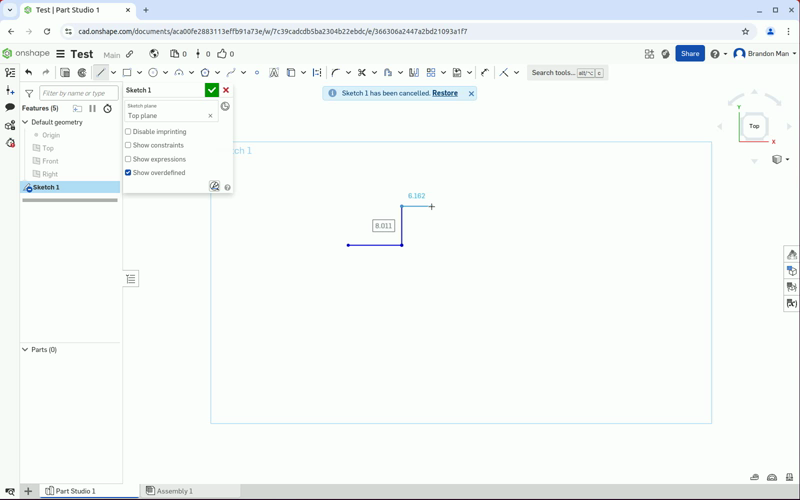
mouse_move(348, 206)
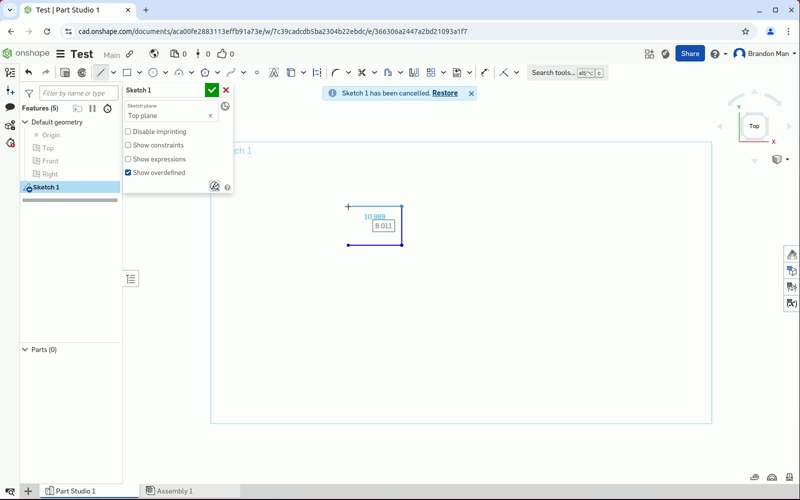
click(348, 206)
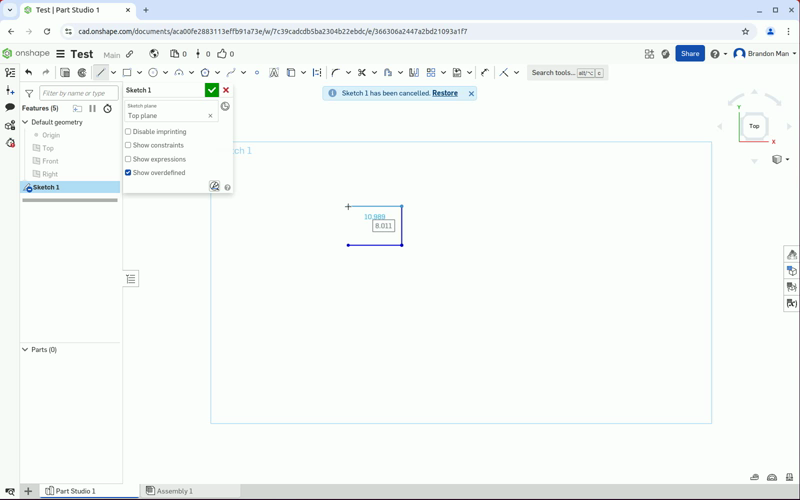
key_up(shift)
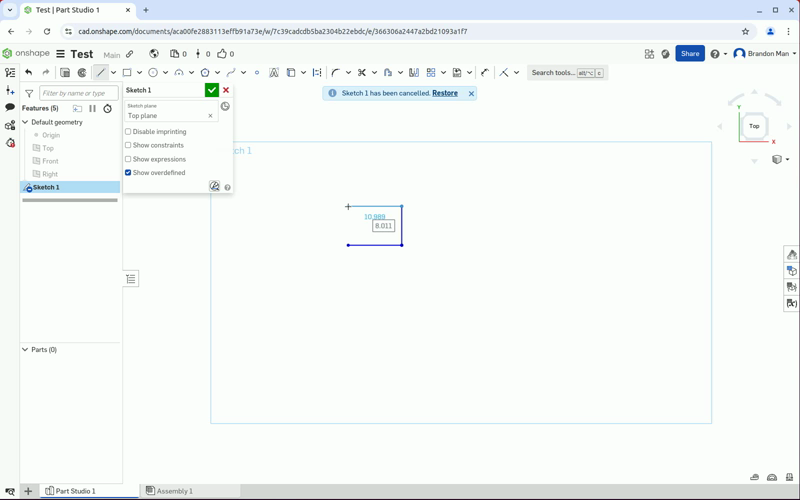
mouse_move(378, 206)
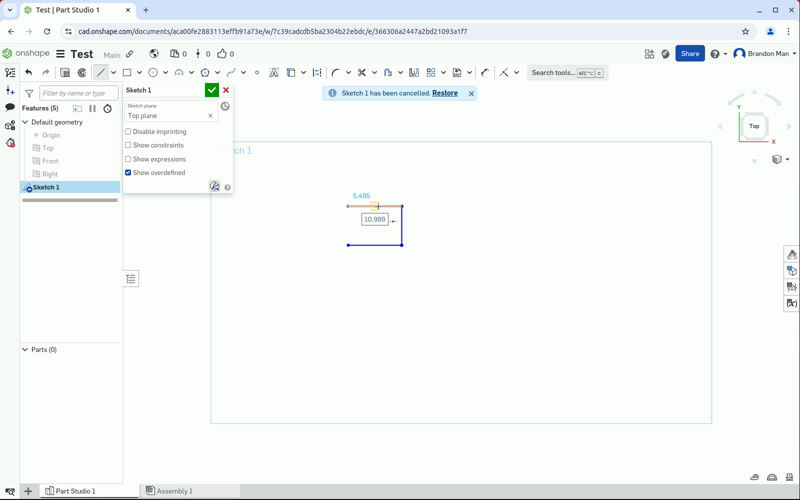
key_down(shift)
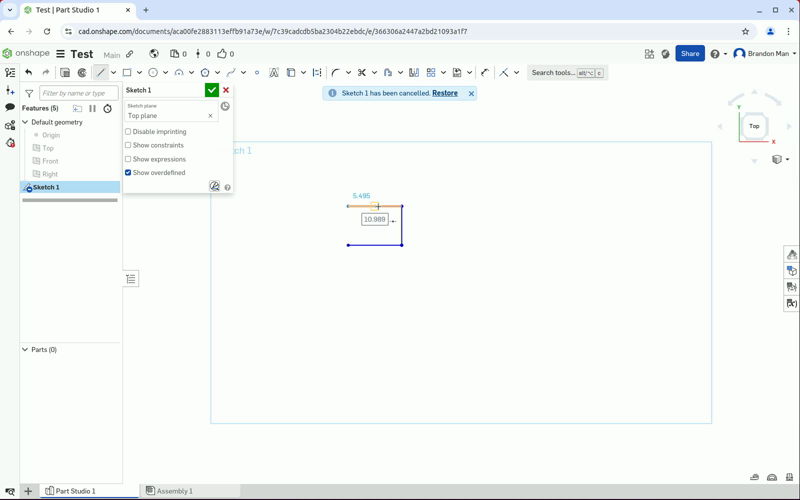
mouse_move(348, 245)
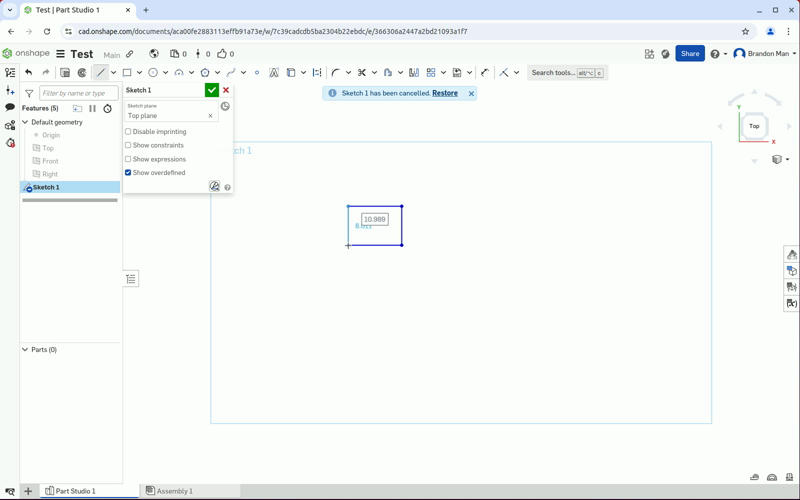
key_up(shift)
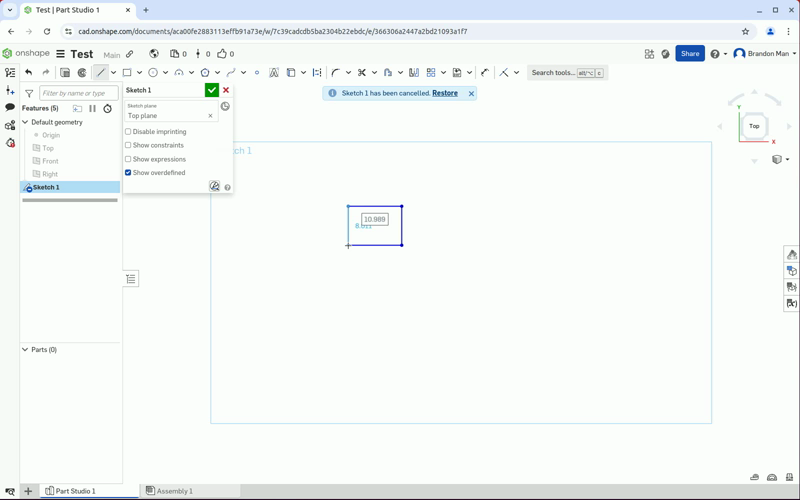
click(348, 245)
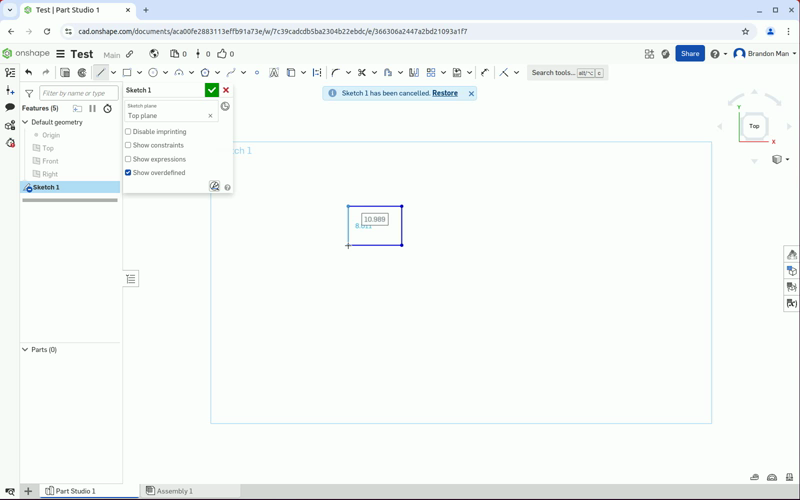
key(esc)
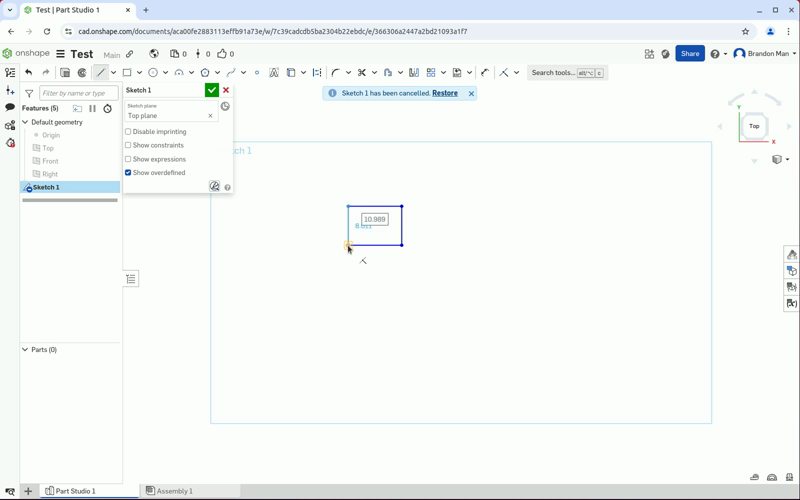
mouse_move(395, 213)
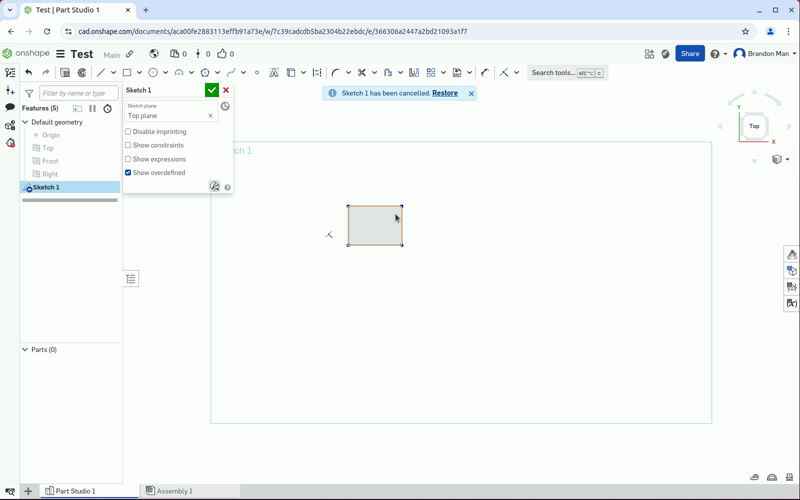
click(395, 213)
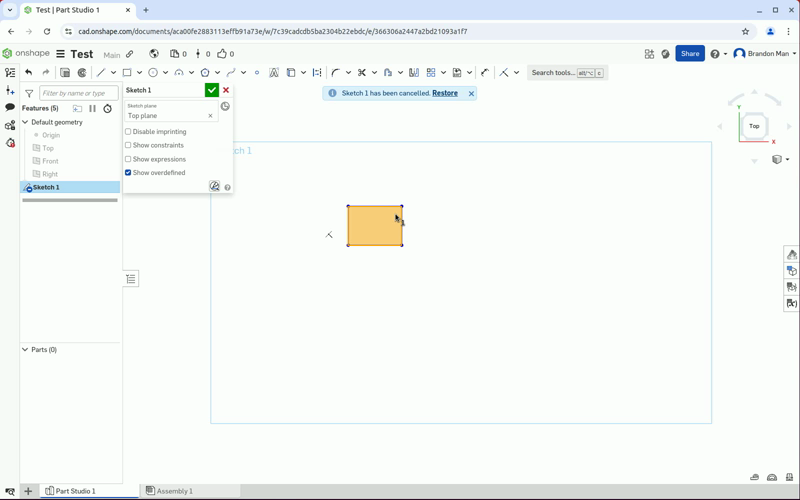
mouse_move(73, 352)
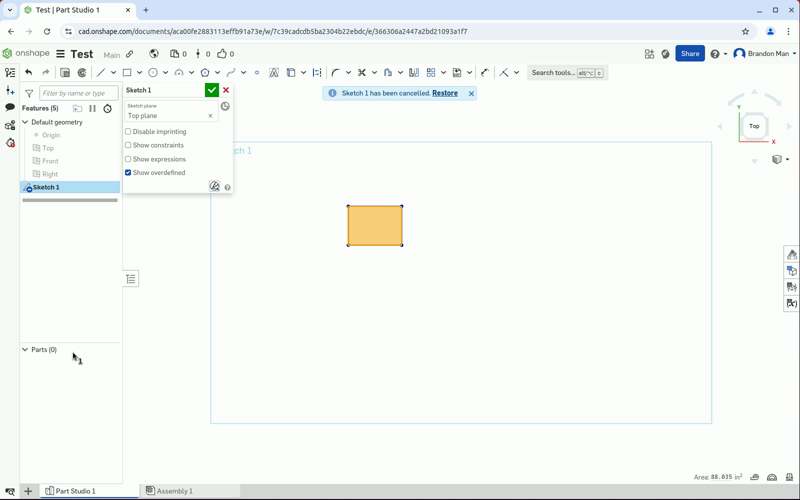
key(shift+y)
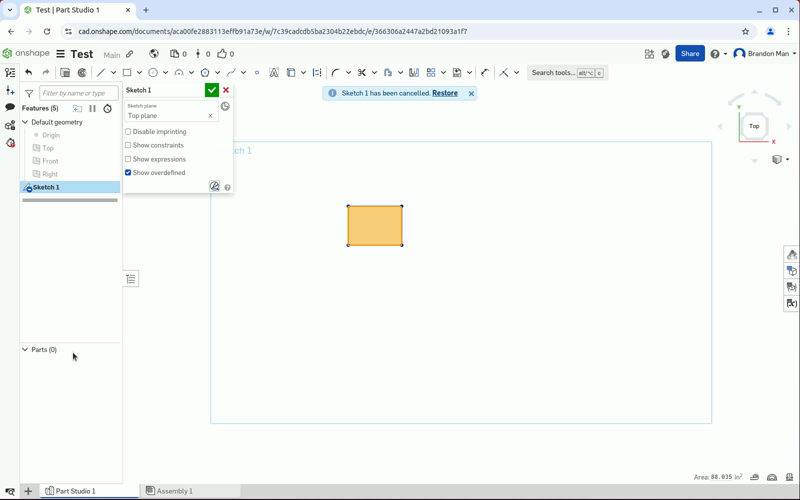
key(shift+e)
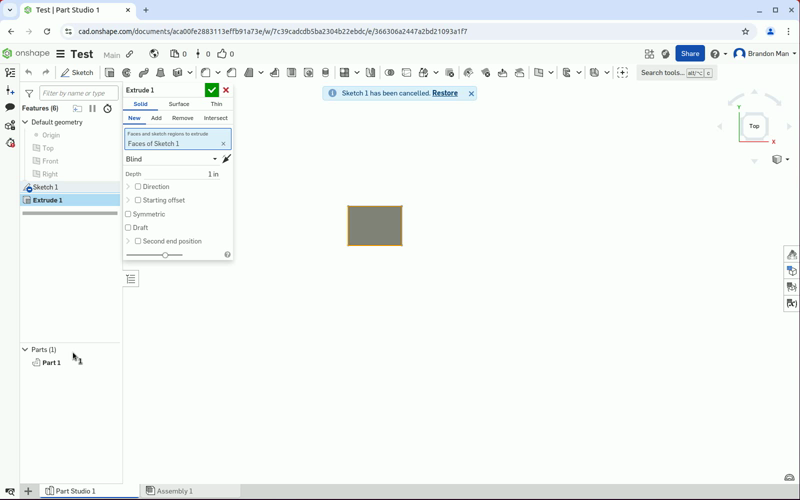
mouse_move(143, 106)
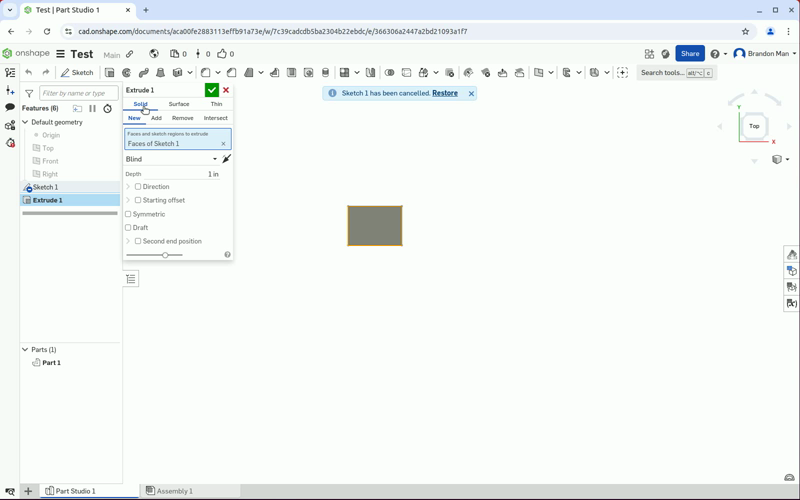
click(143, 106)
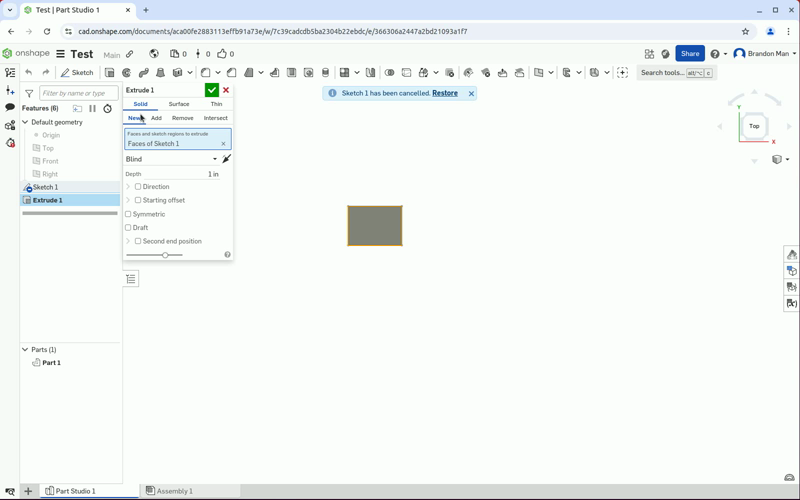
mouse_move(137, 120)
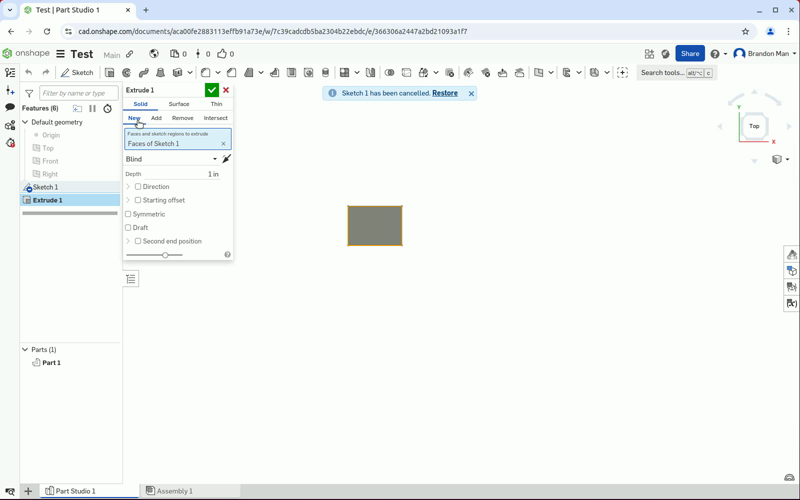
click(137, 120)
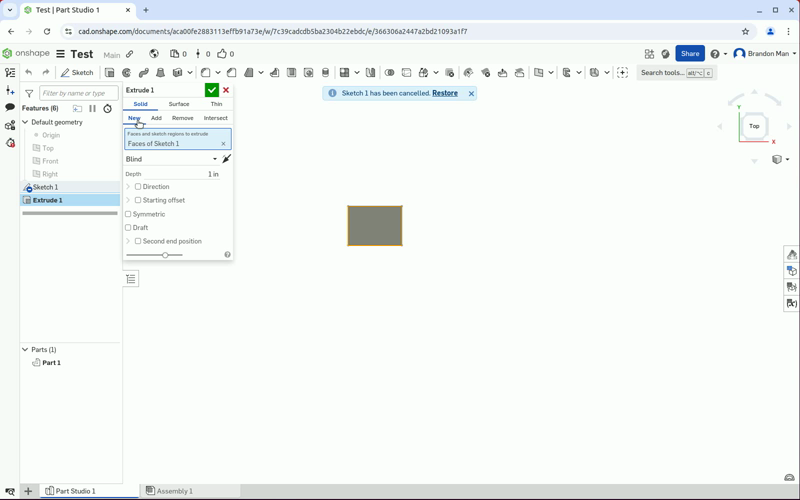
key(tab, 4)
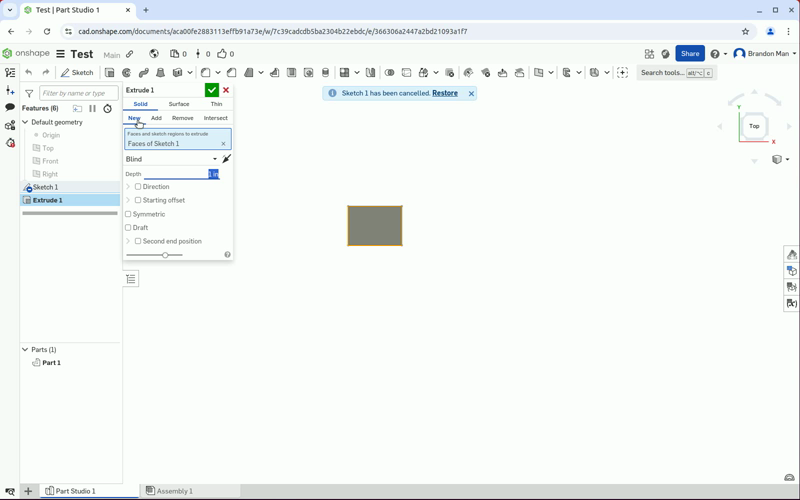
text(1.926)
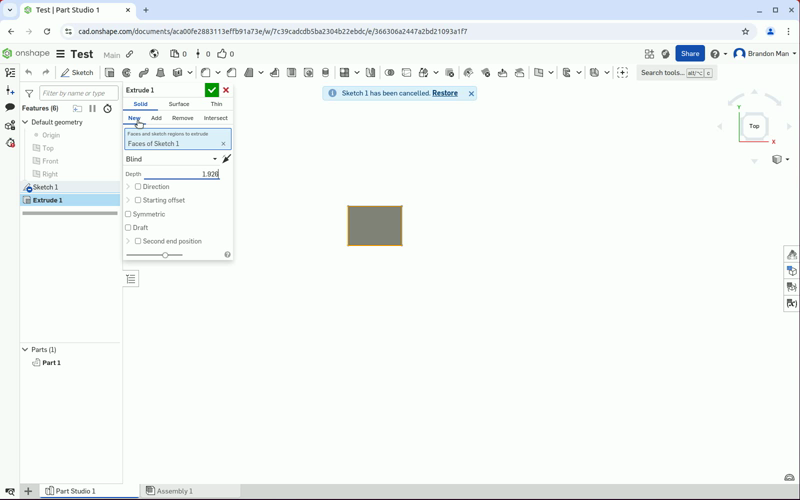
key(enter)
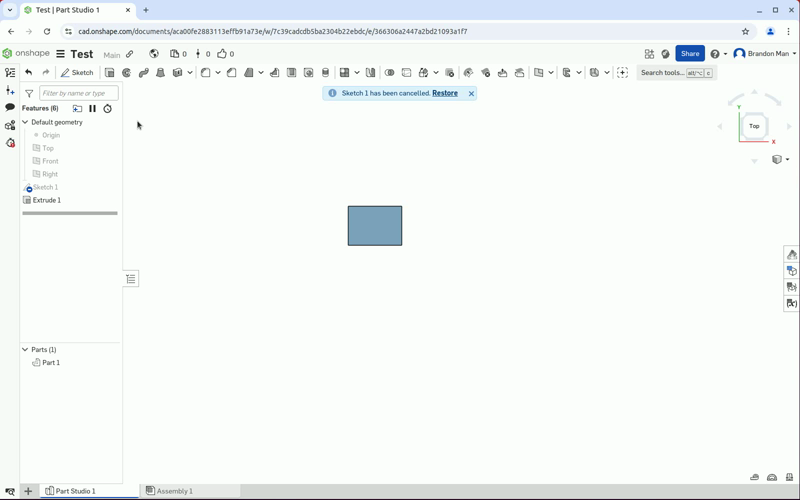
key(shift+h)
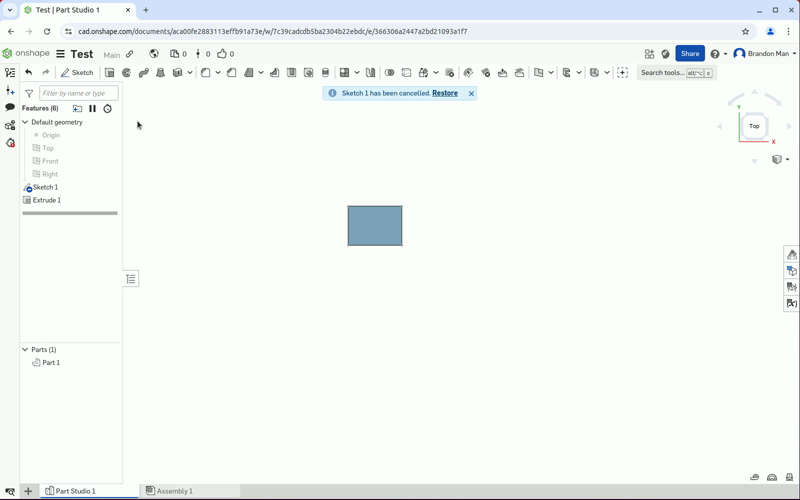
key(shift+h)
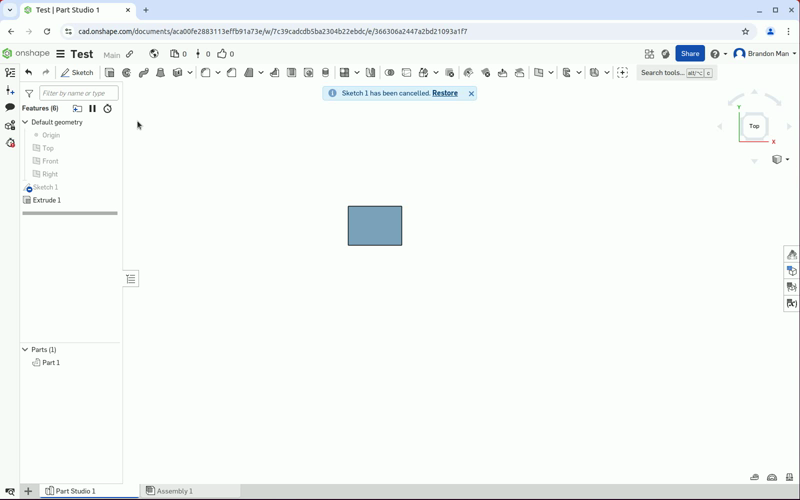
mouse_move(73, 189)
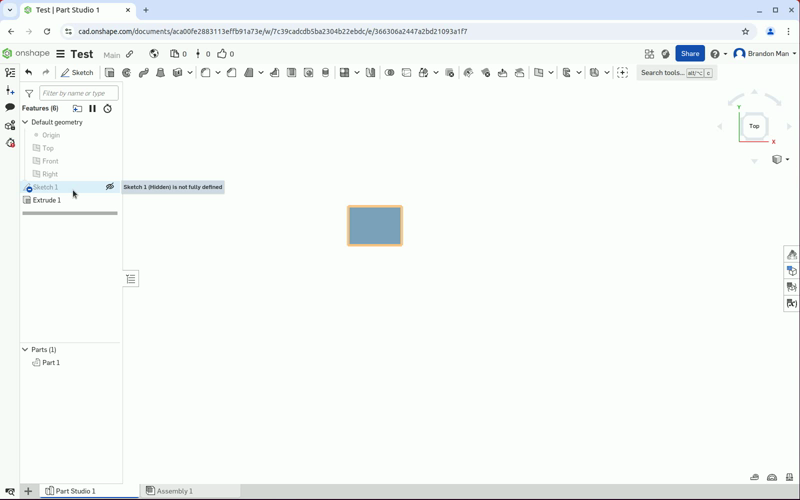
click(73, 189)
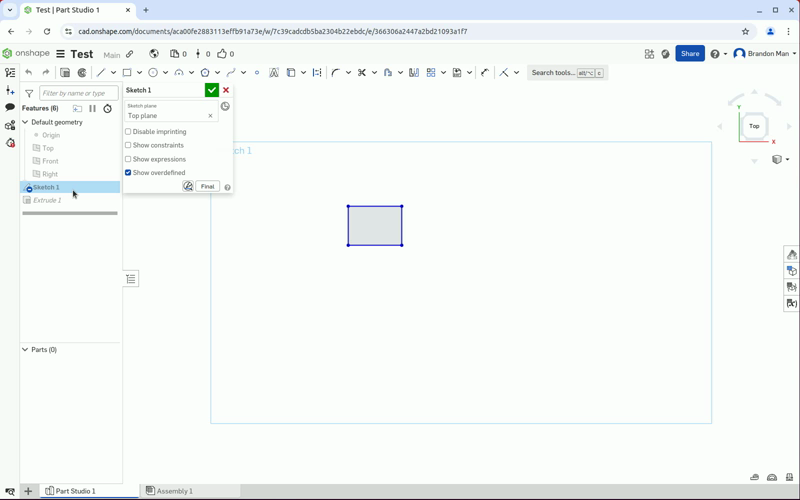
mouse_move(229, 92)
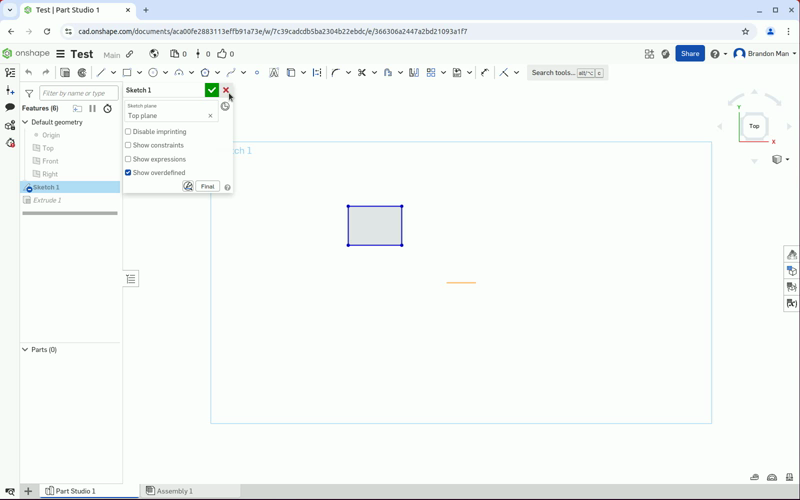
click(229, 92)
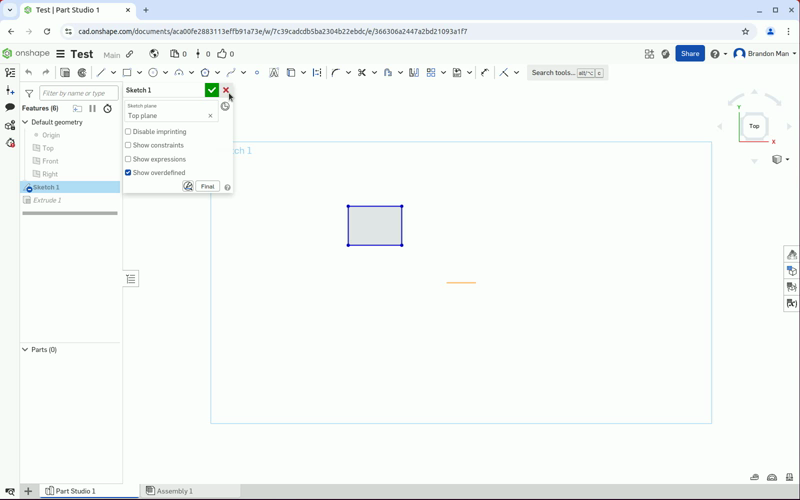
key(shift+s)
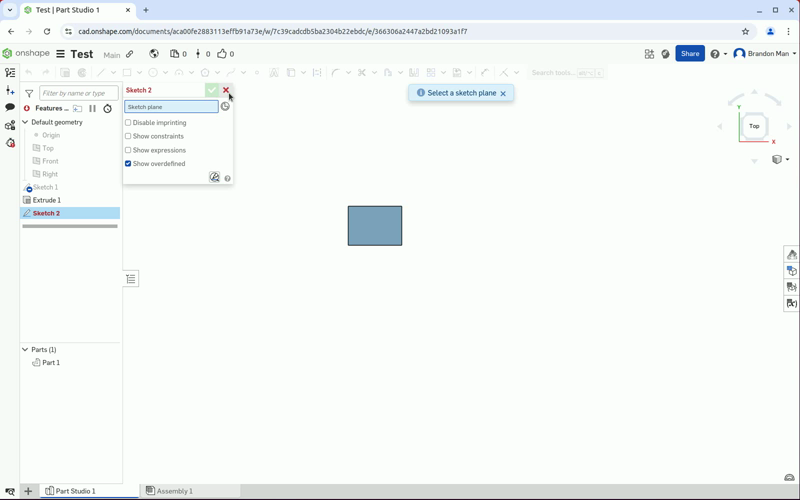
mouse_move(73, 150)
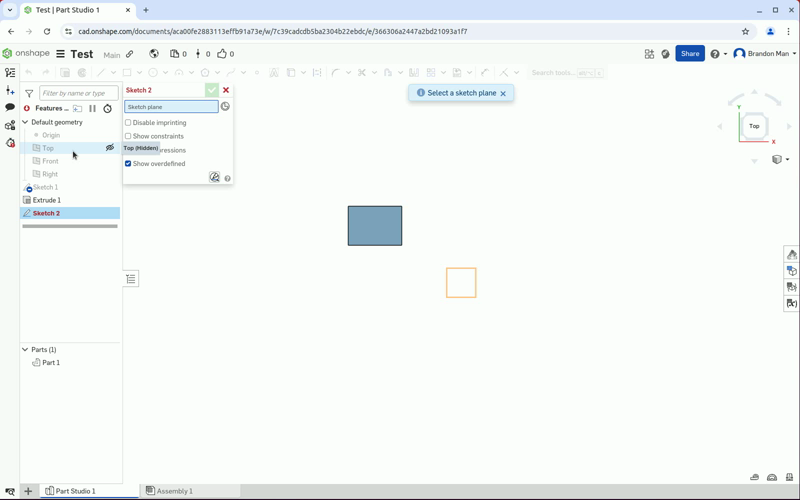
click(73, 150)
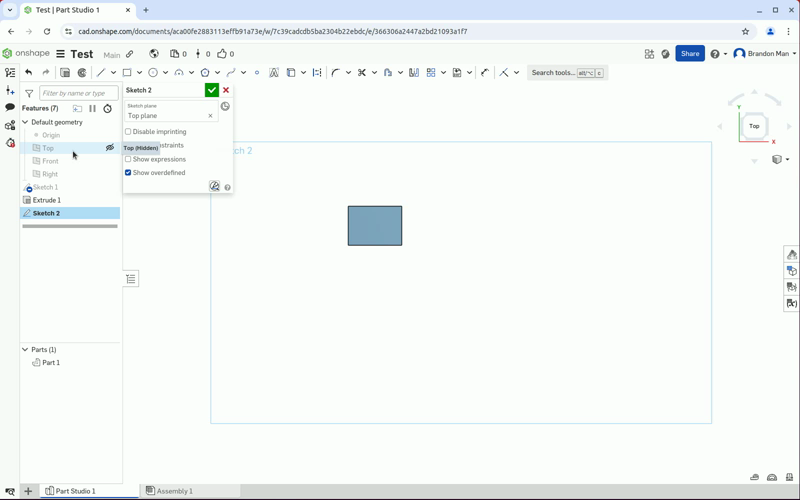
mouse_move(73, 352)
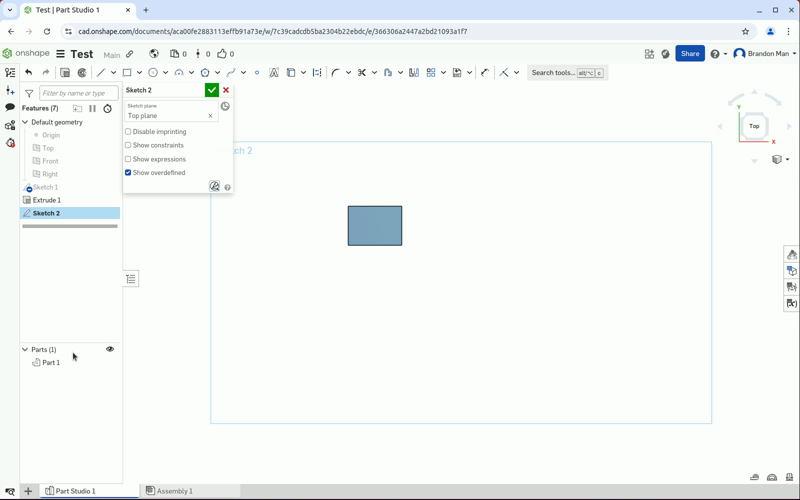
key(y)
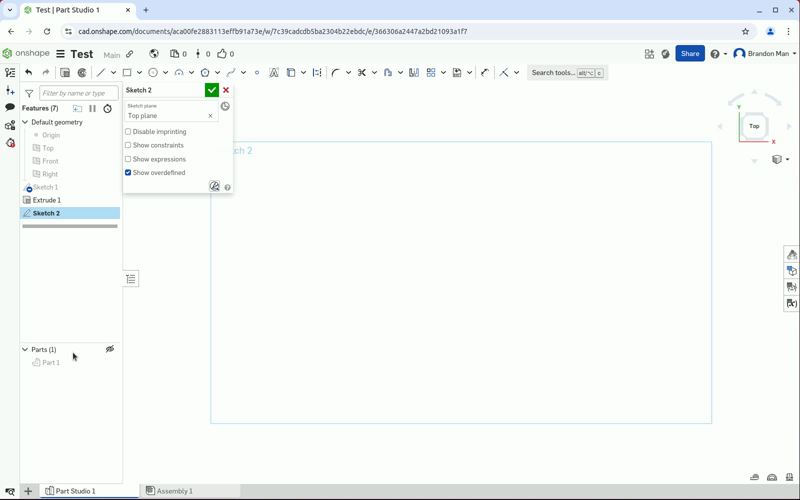
key(l)
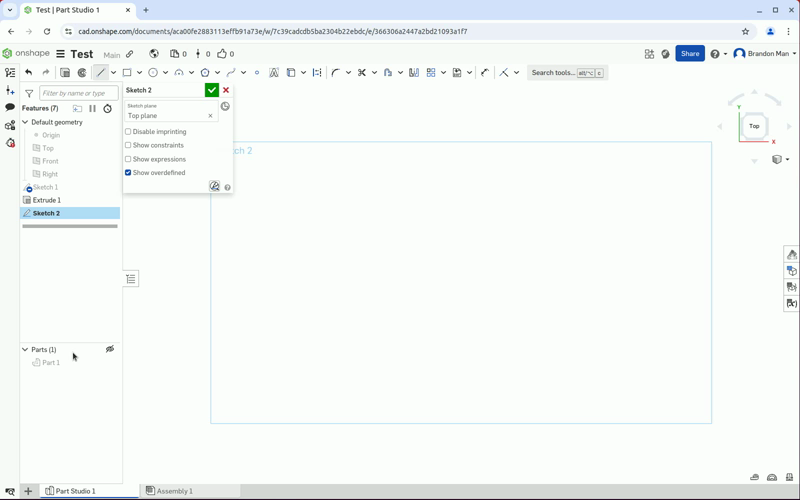
key_down(shift)
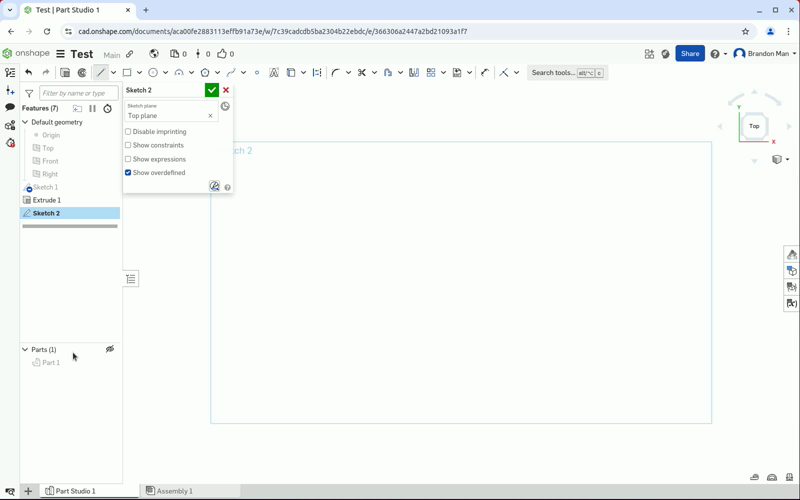
mouse_move(348, 245)
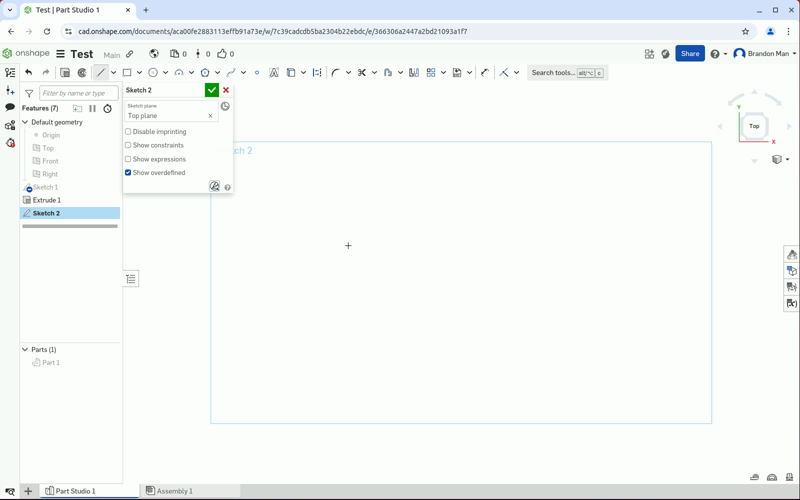
click(348, 245)
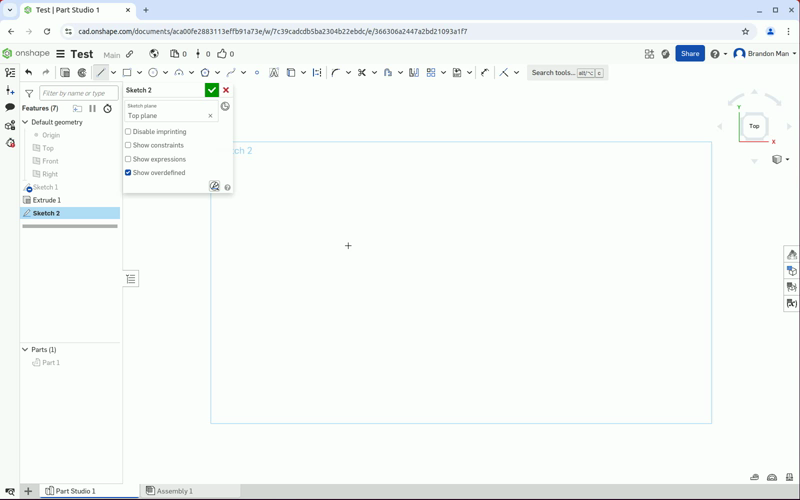
key_up(shift)
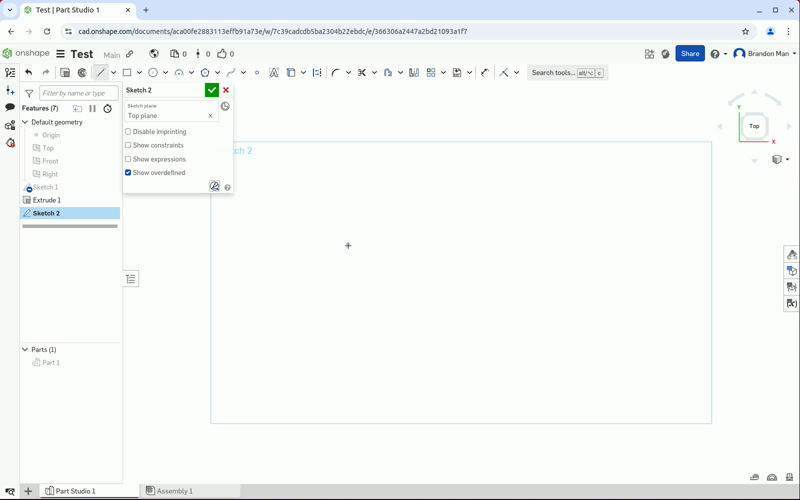
key_down(shift)
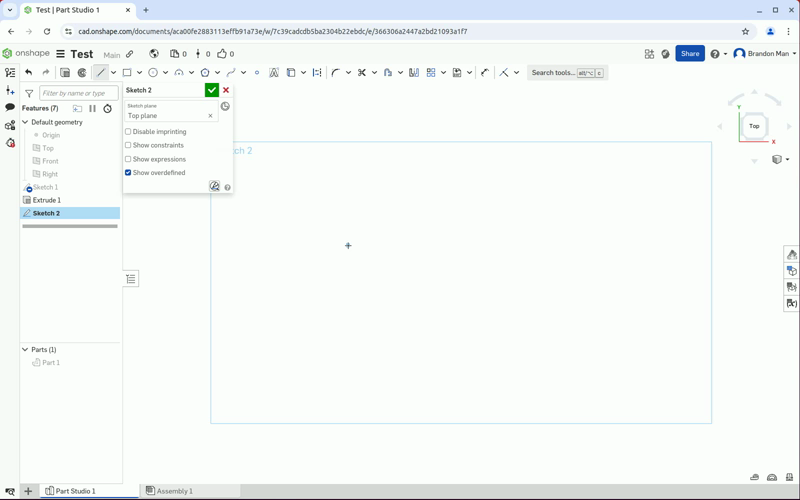
mouse_move(378, 245)
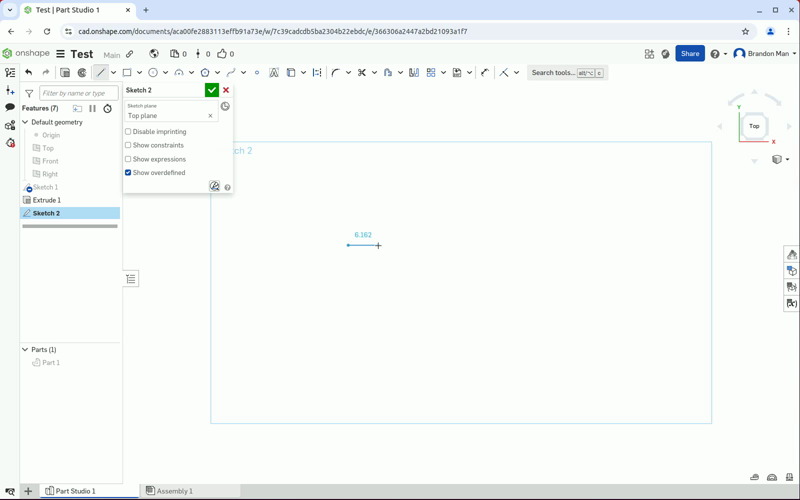
mouse_move(401, 245)
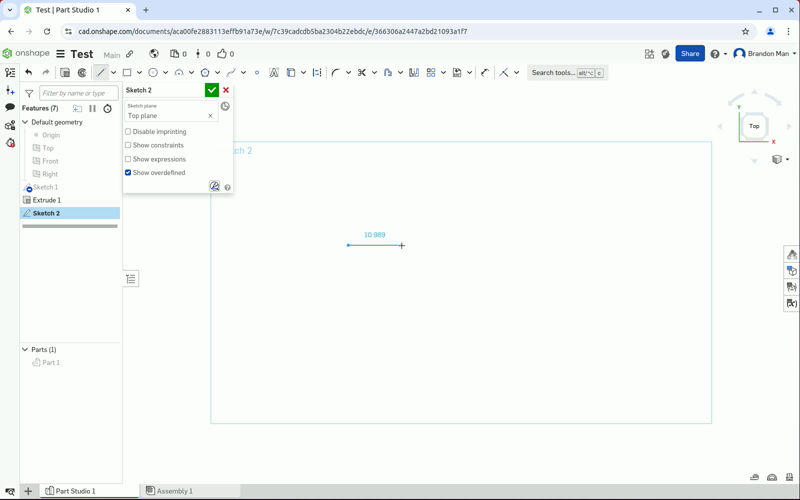
click(401, 245)
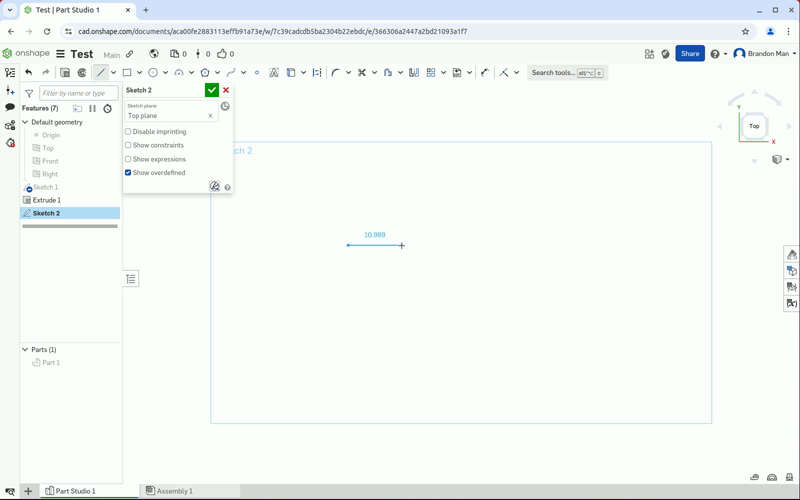
key_up(shift)
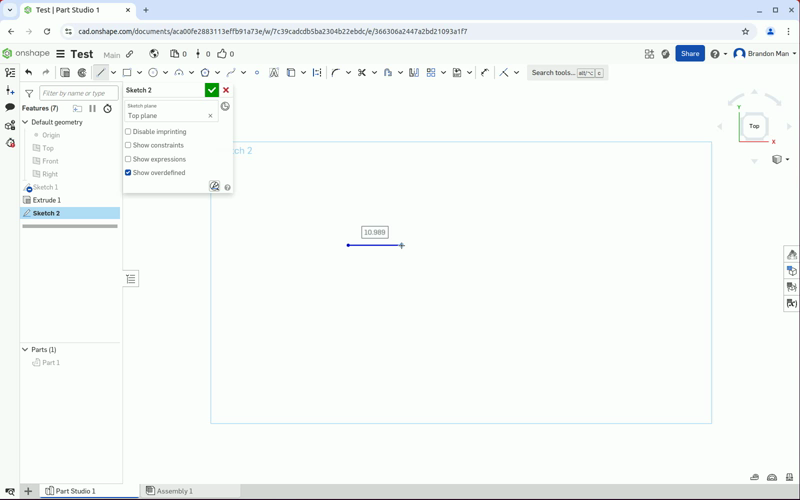
key_down(shift)
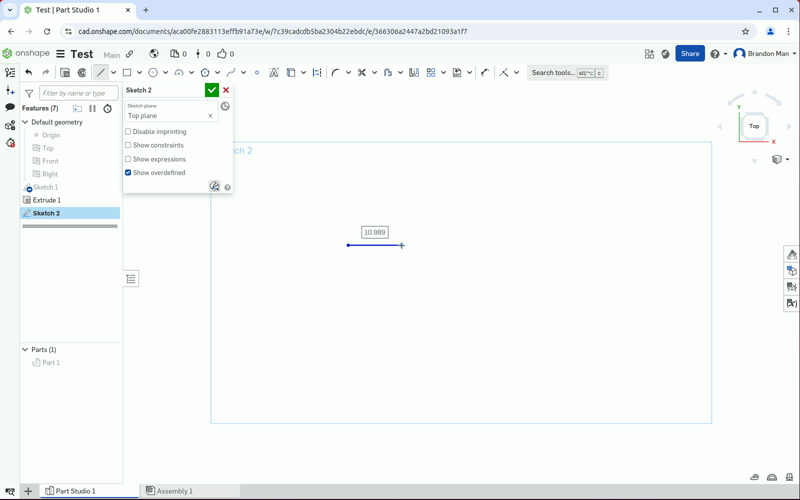
mouse_move(431, 245)
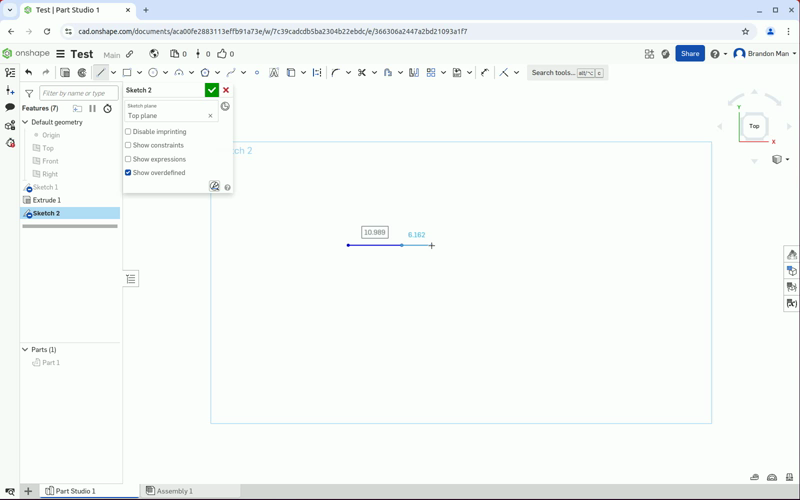
mouse_move(401, 206)
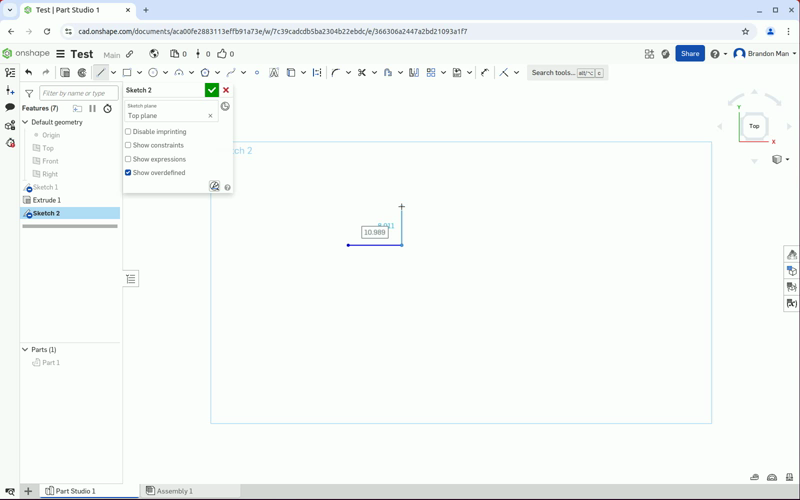
click(401, 206)
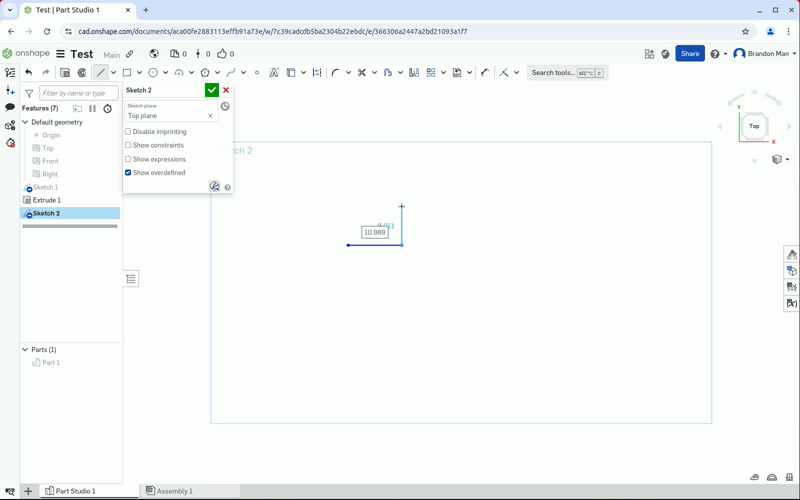
key_up(shift)
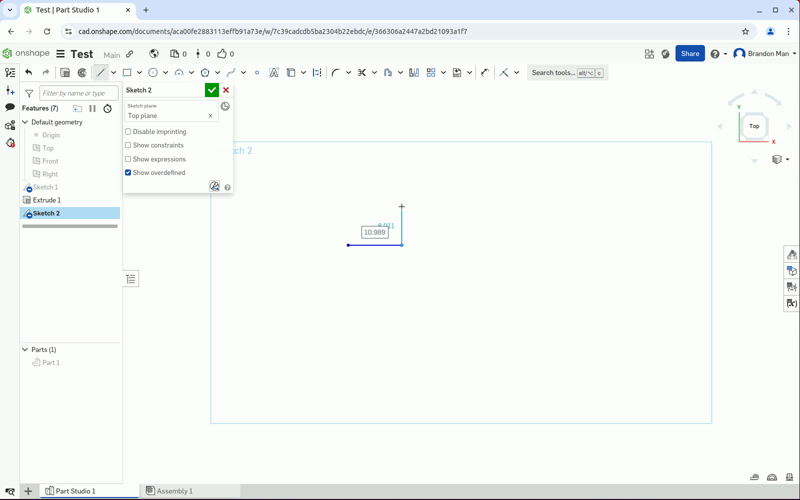
key_down(shift)
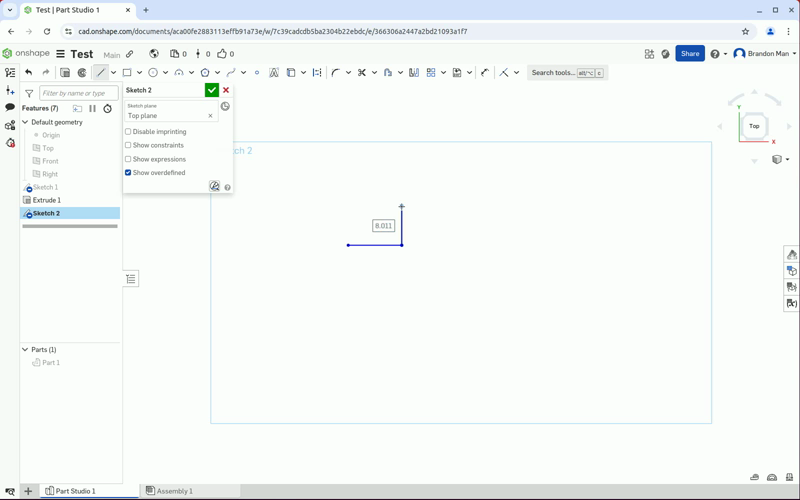
mouse_move(431, 206)
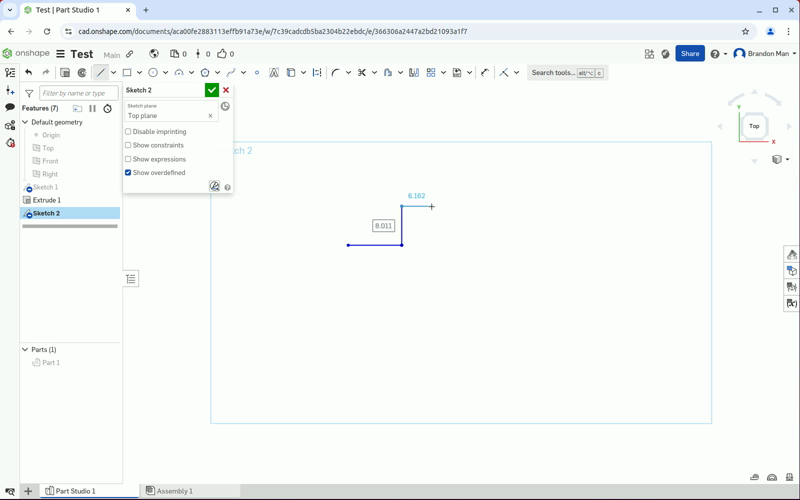
mouse_move(348, 206)
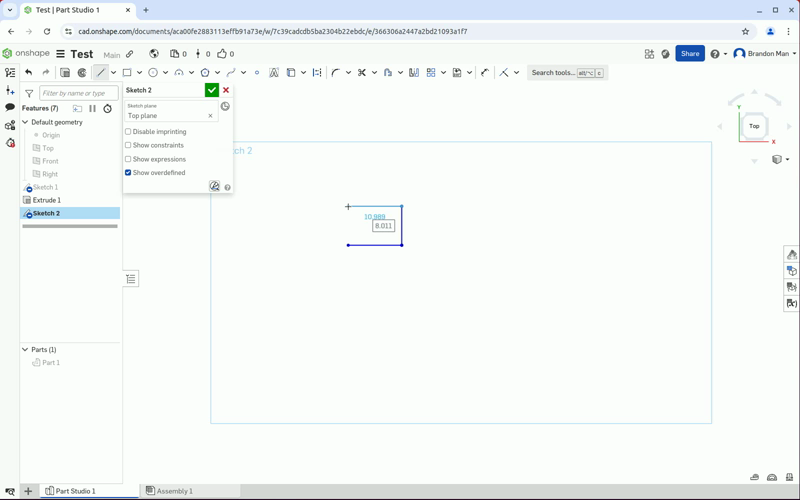
click(348, 206)
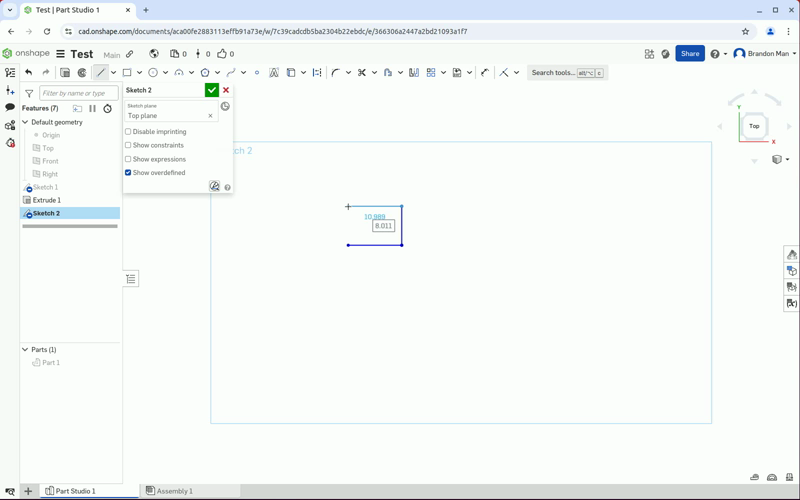
key_up(shift)
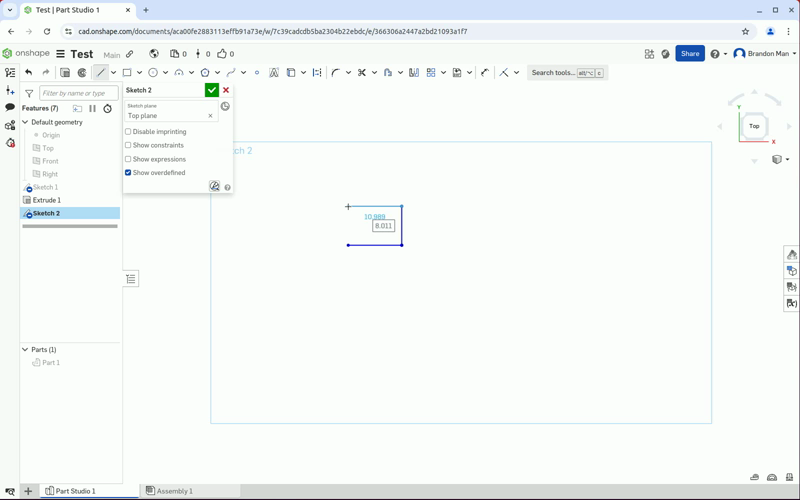
mouse_move(378, 206)
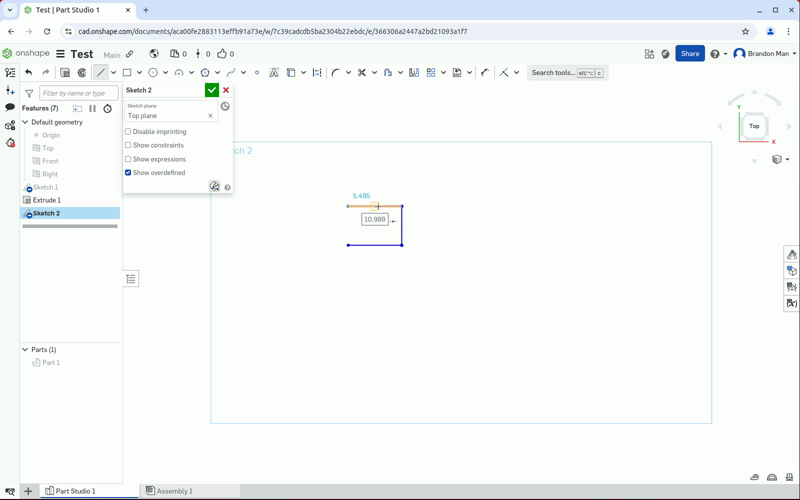
key_down(shift)
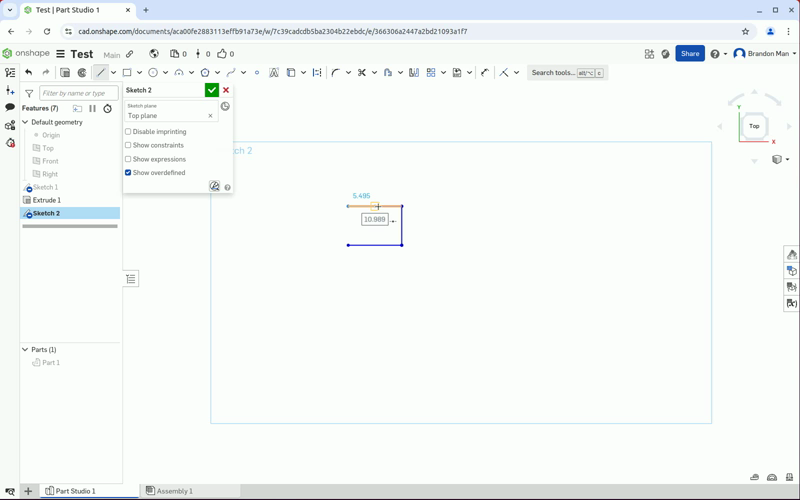
mouse_move(348, 245)
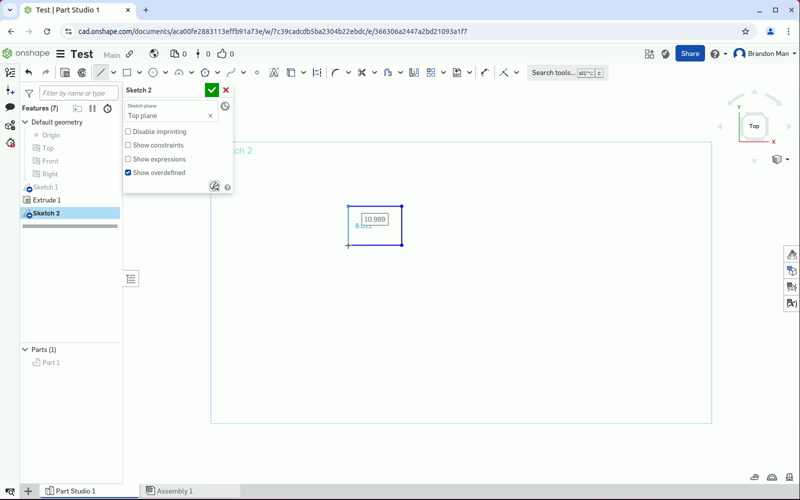
key_up(shift)
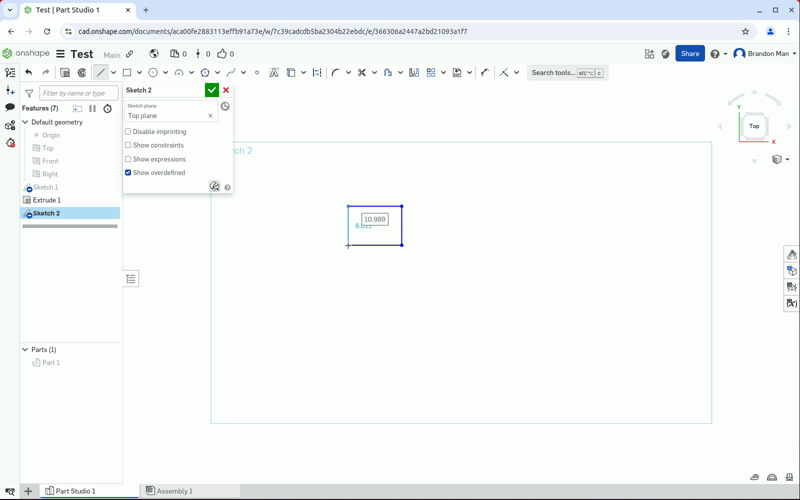
click(348, 245)
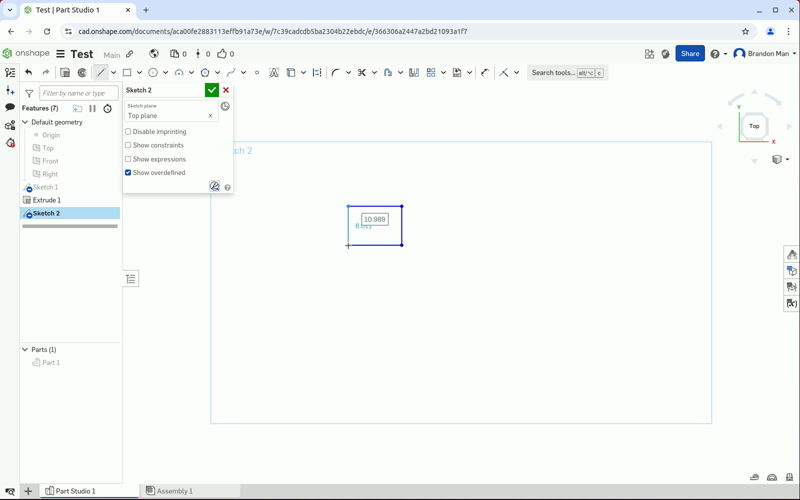
key(esc)
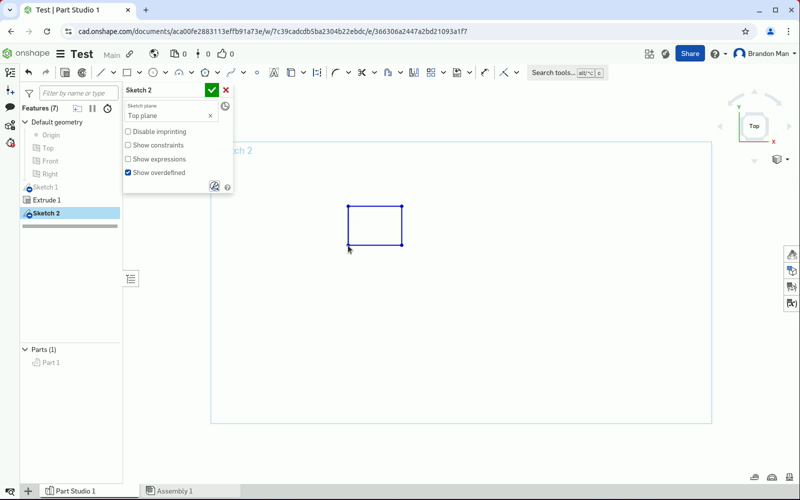
mouse_move(386, 236)
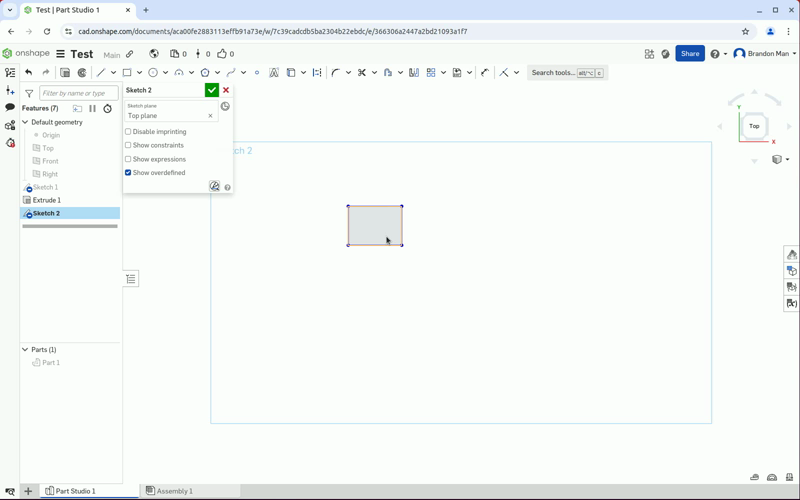
click(386, 236)
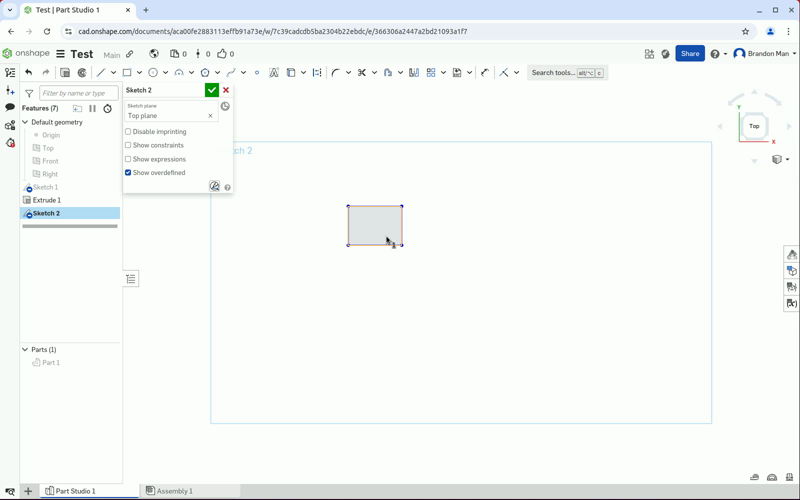
mouse_move(73, 352)
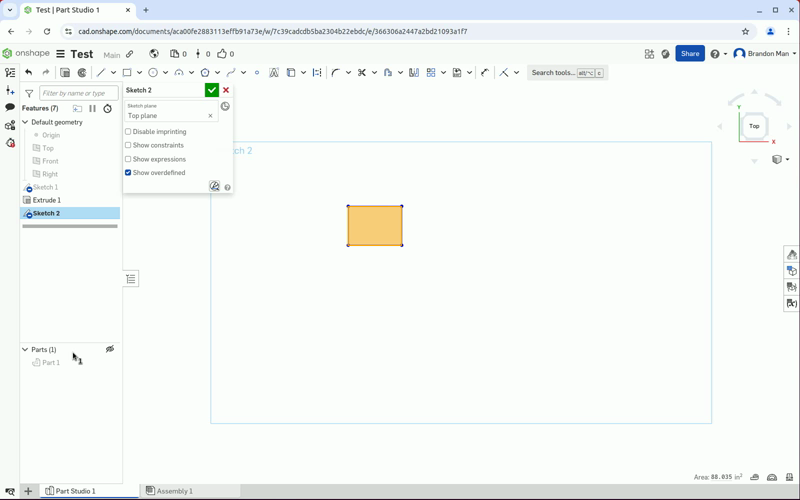
key(shift+y)
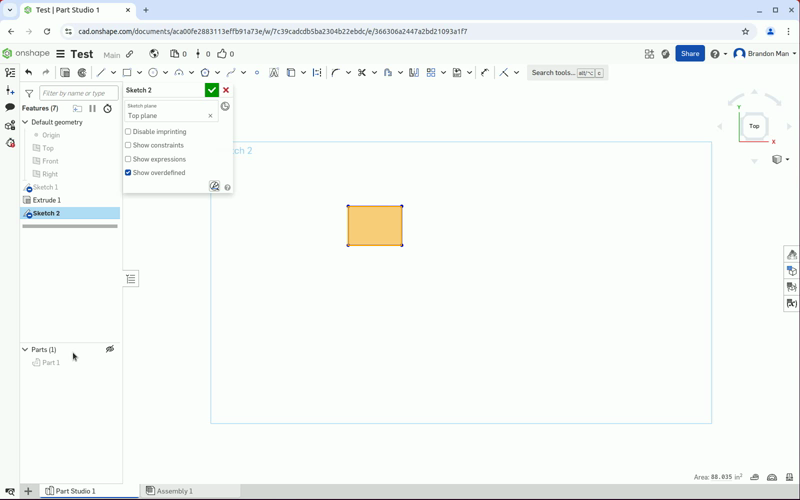
key(shift+e)
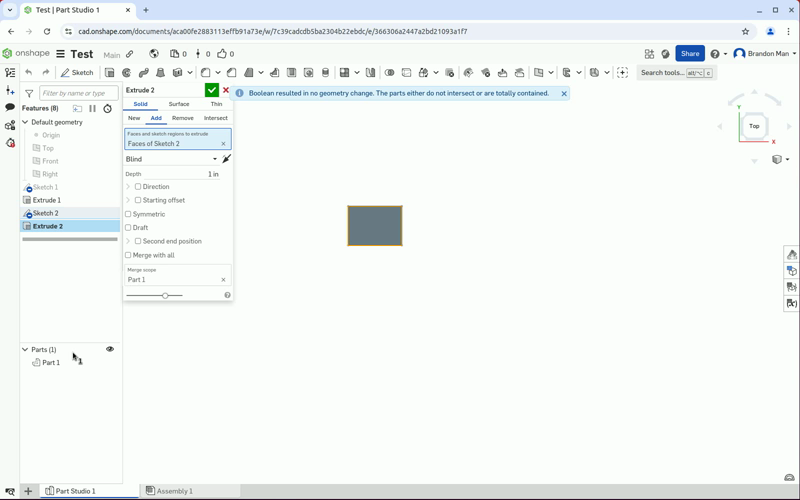
mouse_move(143, 106)
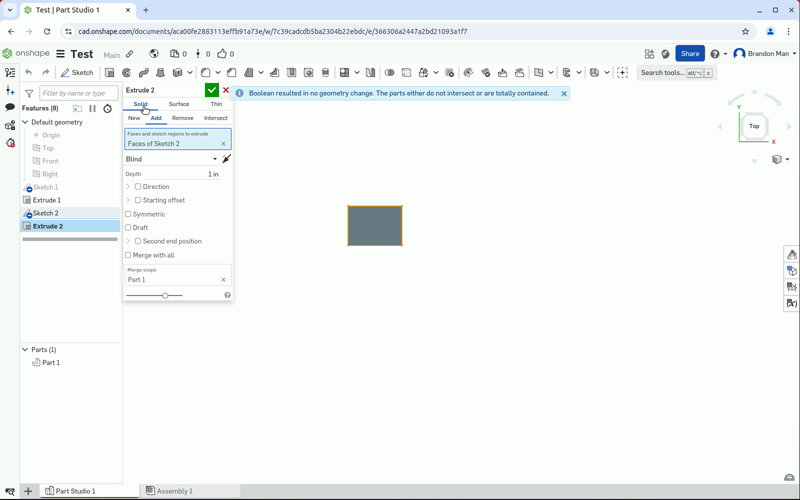
click(143, 106)
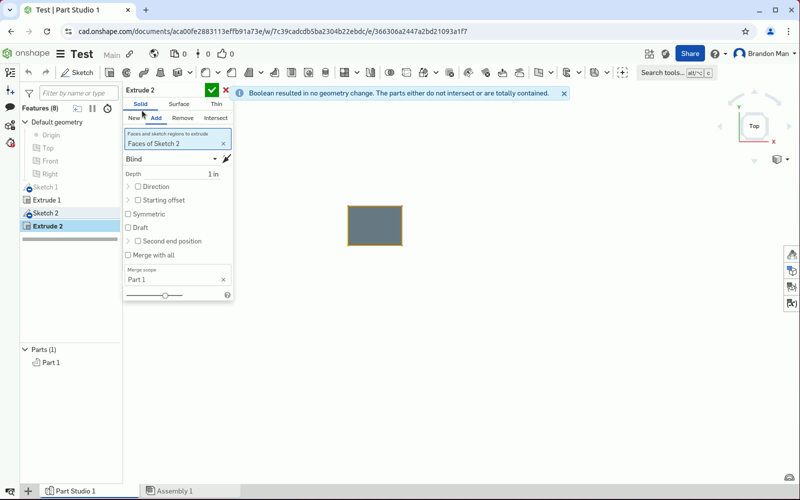
mouse_move(137, 120)
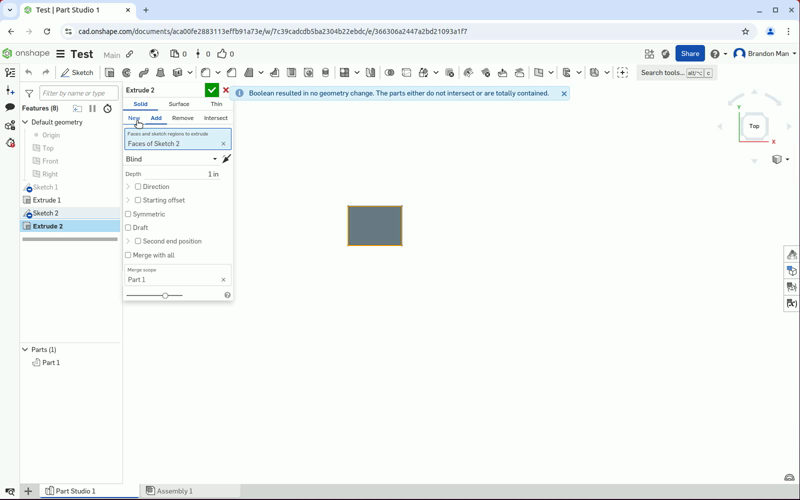
click(137, 120)
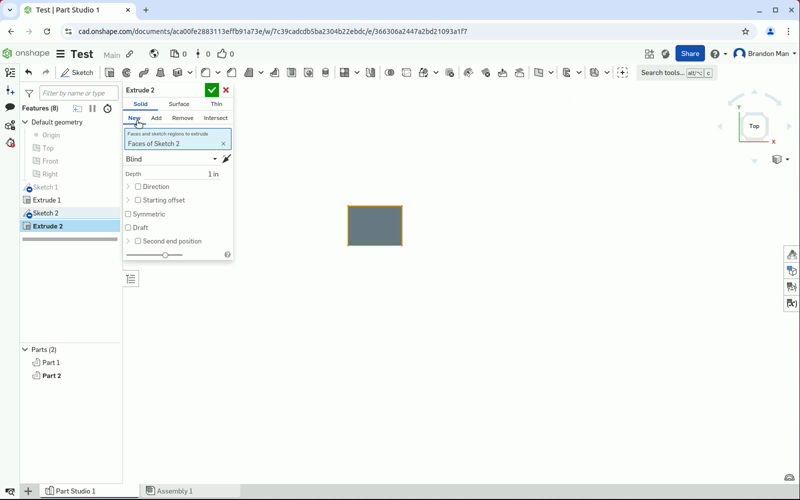
key(tab, 4)
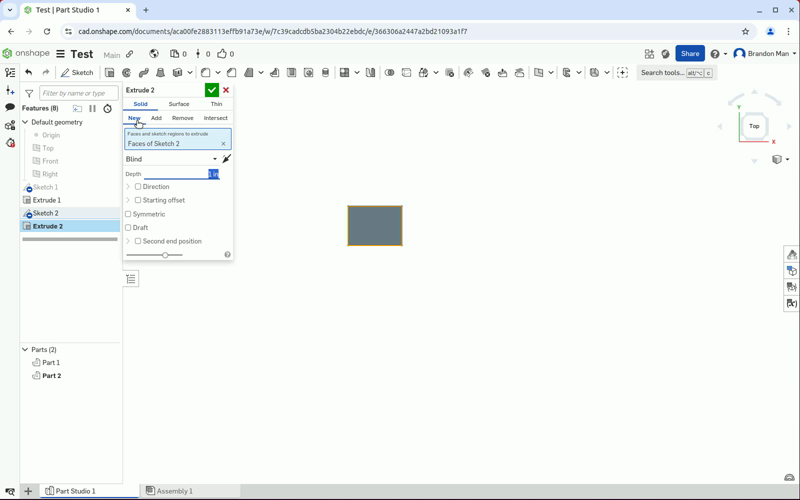
text(-1.444)
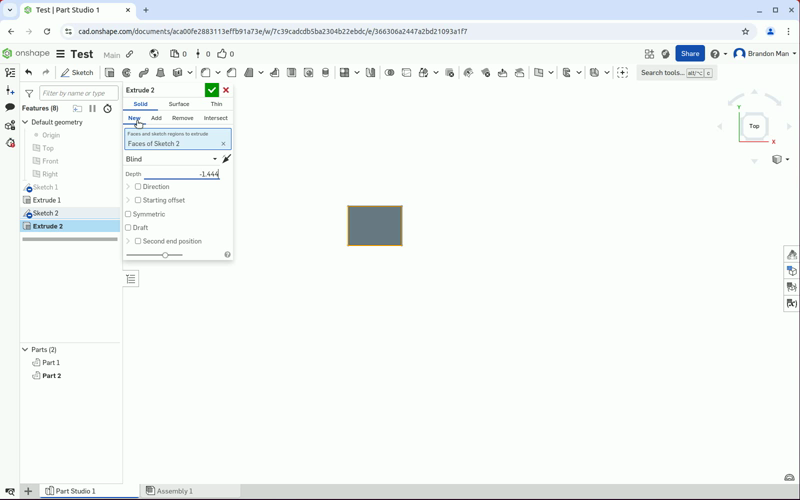
key(enter)
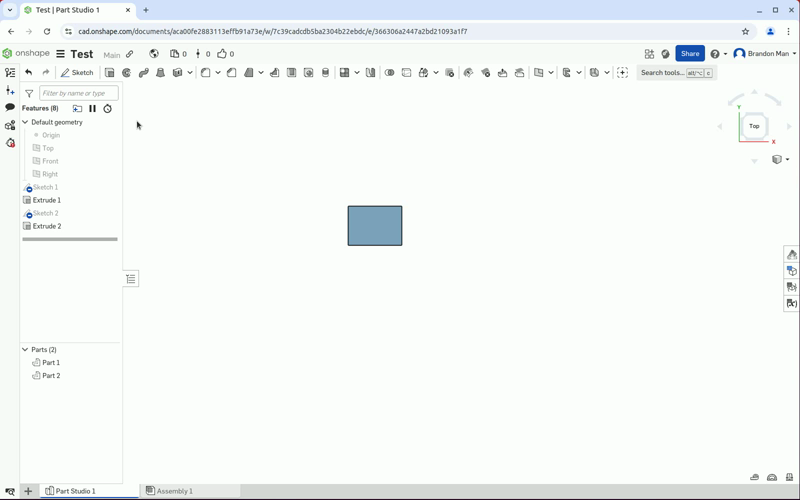
key(shift+h)
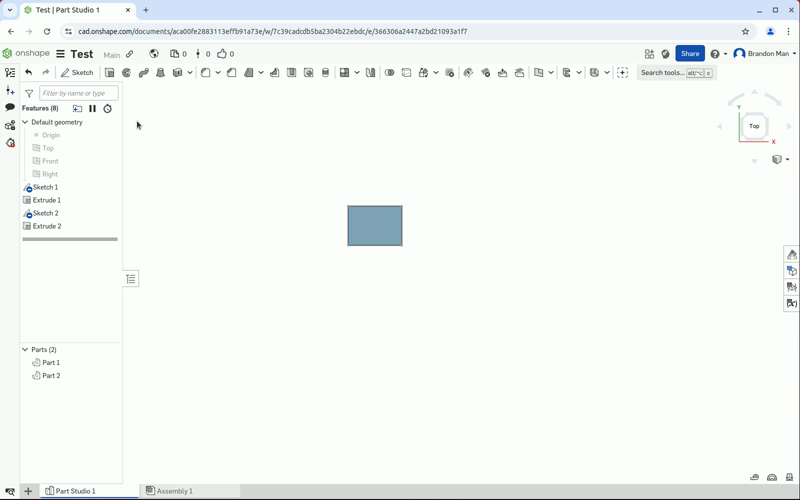
key(shift+h)
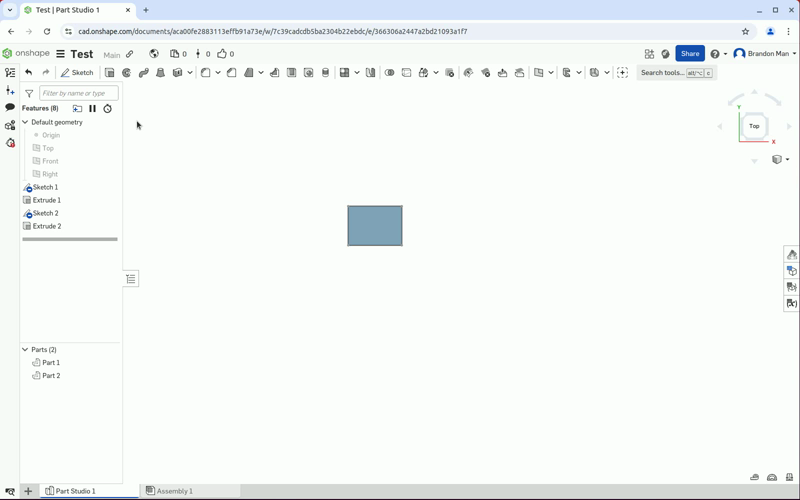
key(shift+7)
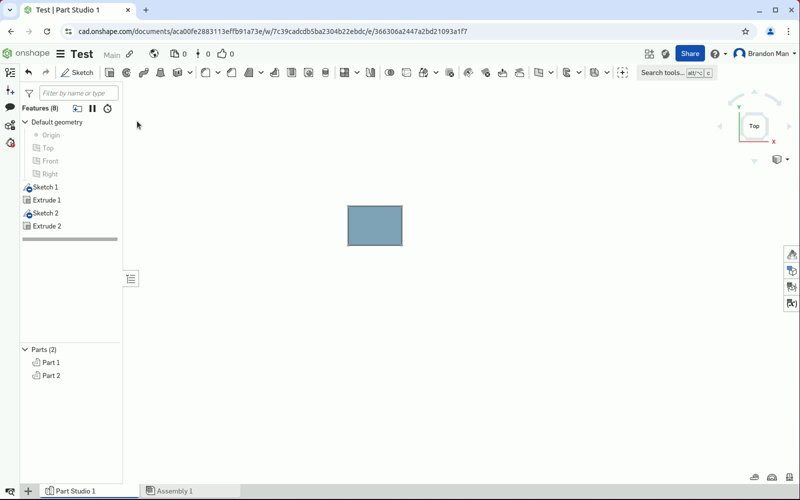
key(up, 3)
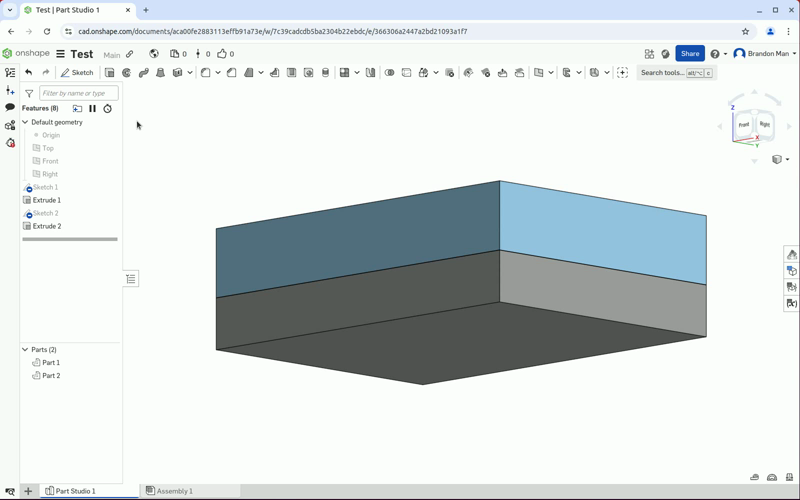
key(left, 3)
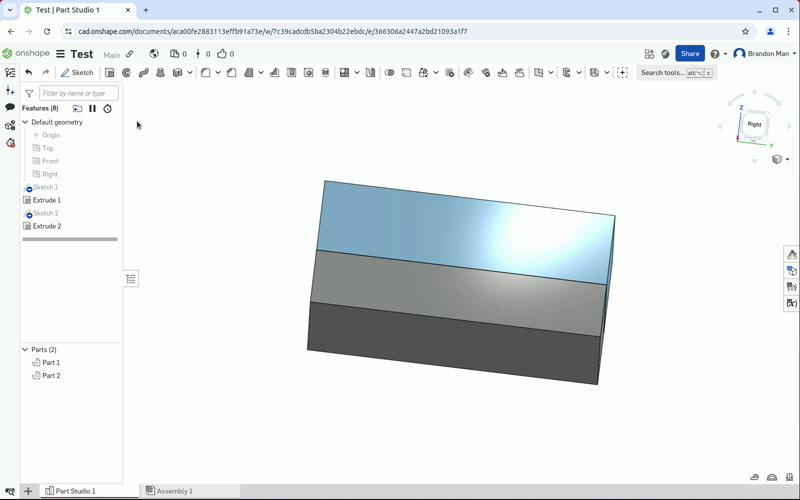
key(right, 3)
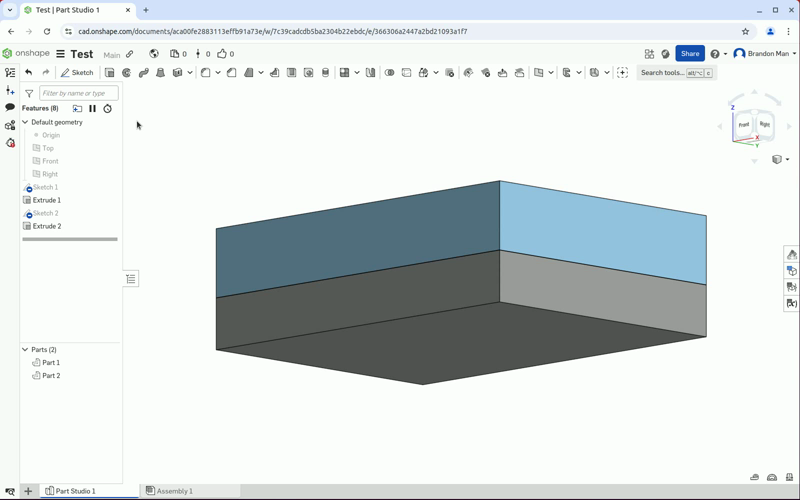
key(down, 3)
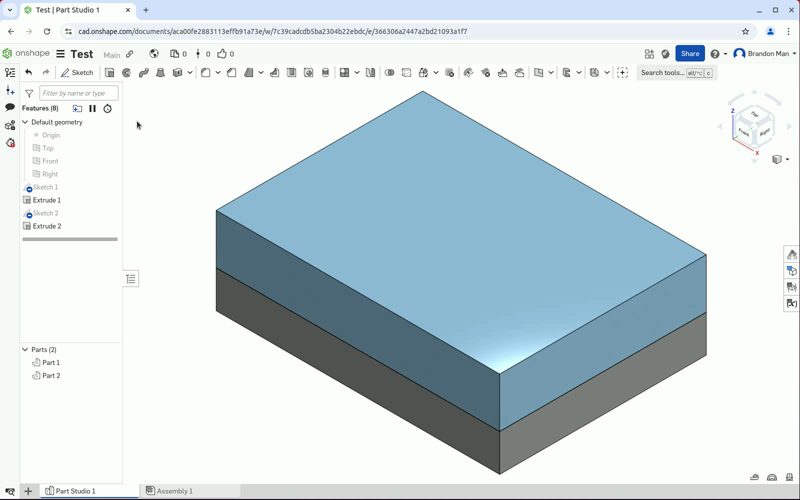
mouse_move(73, 189)
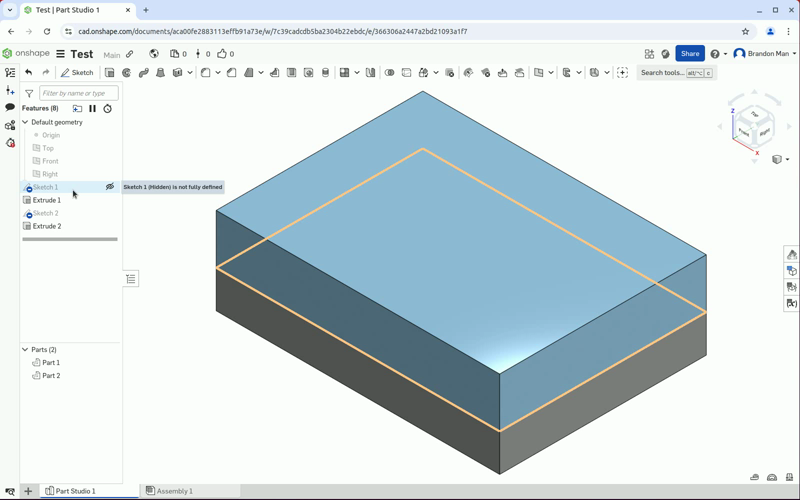
click(73, 189)